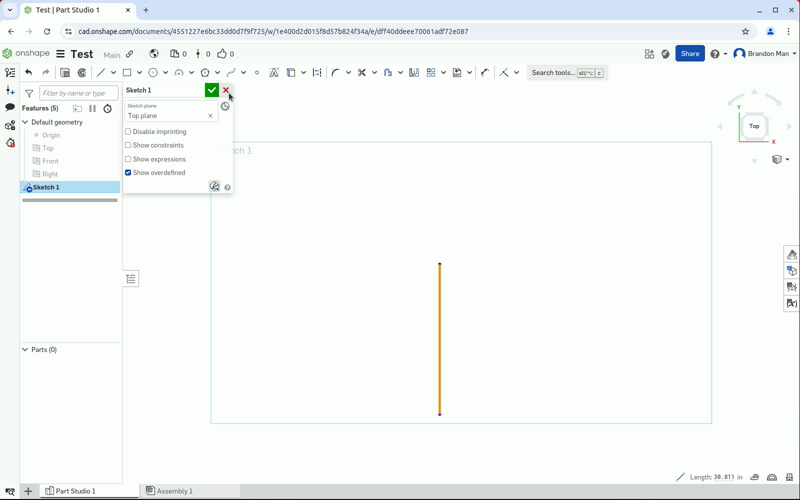
key(shift+h)
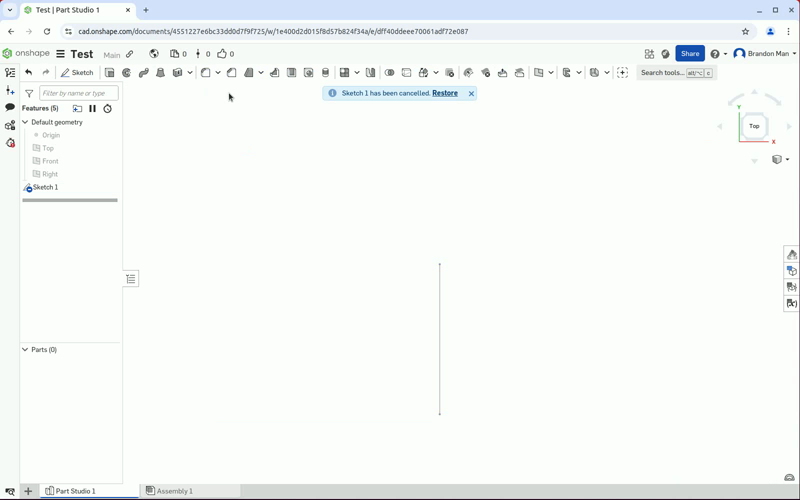
key(shift+s)
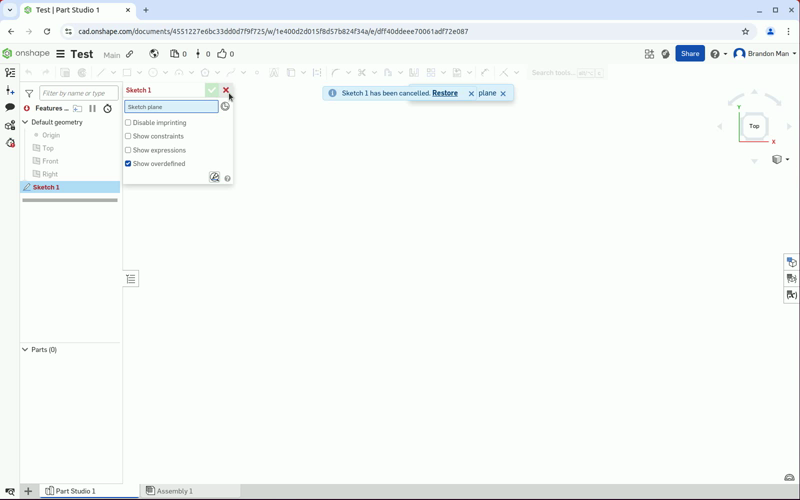
mouse_move(73, 150)
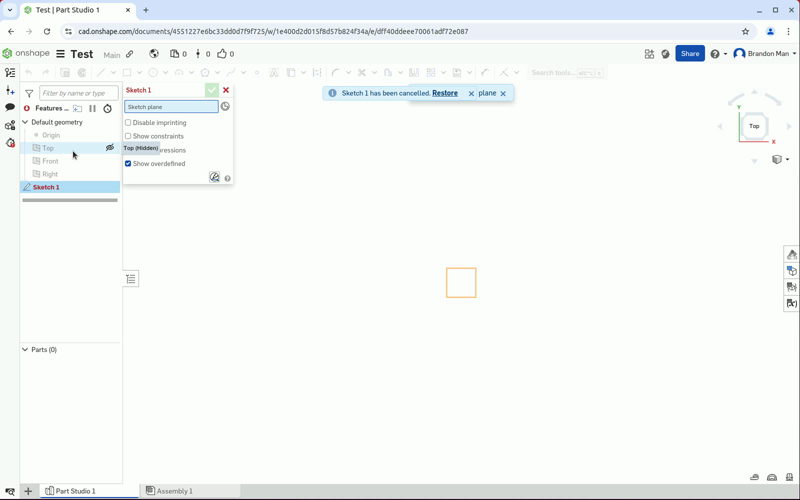
click(73, 150)
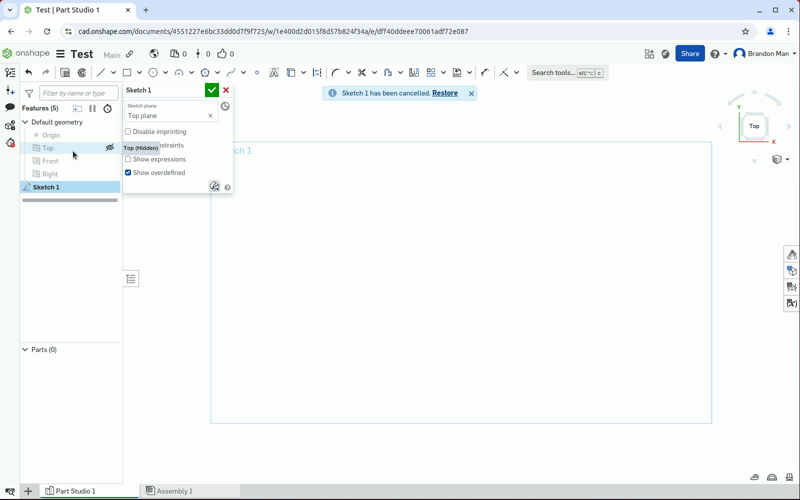
mouse_move(73, 352)
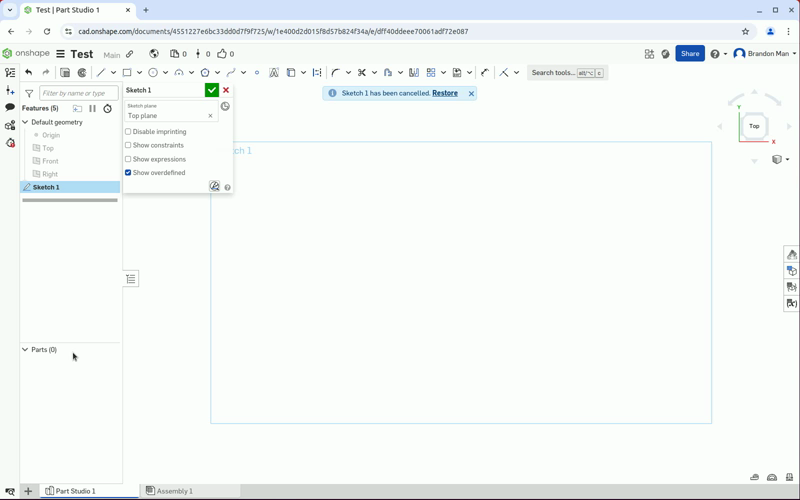
key(y)
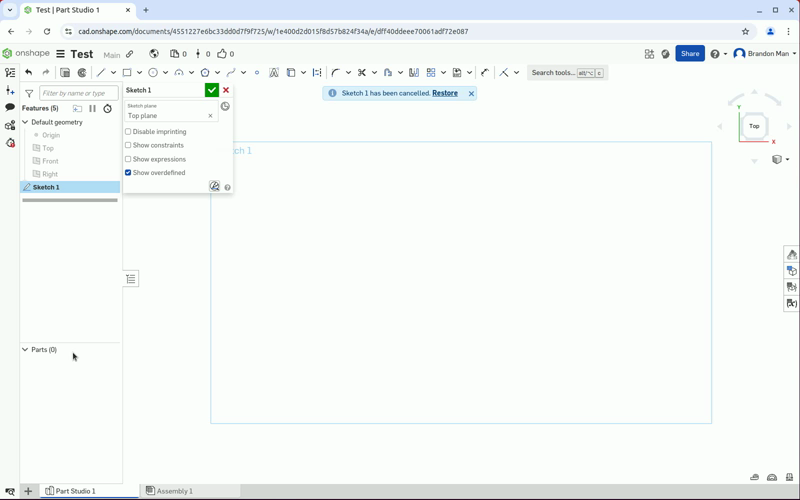
key(l)
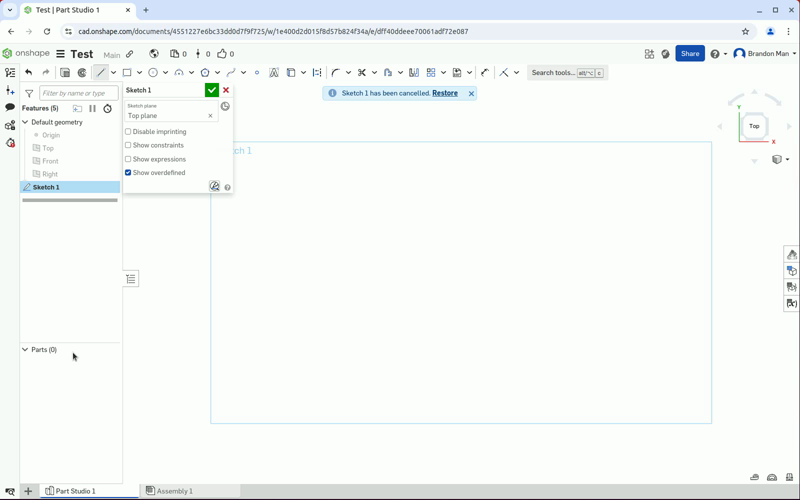
key_down(shift)
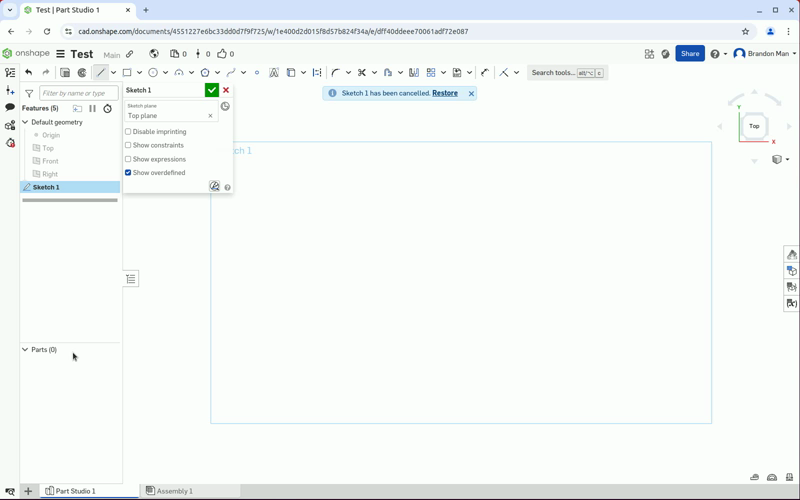
mouse_move(460, 282)
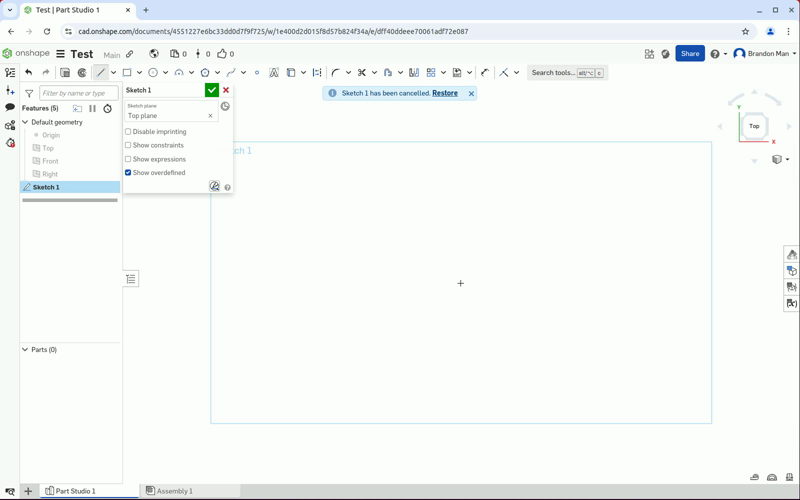
click(460, 282)
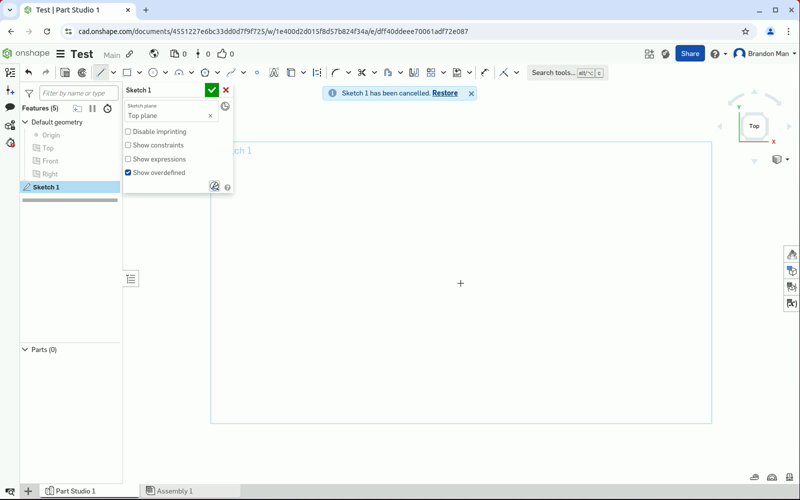
key_up(shift)
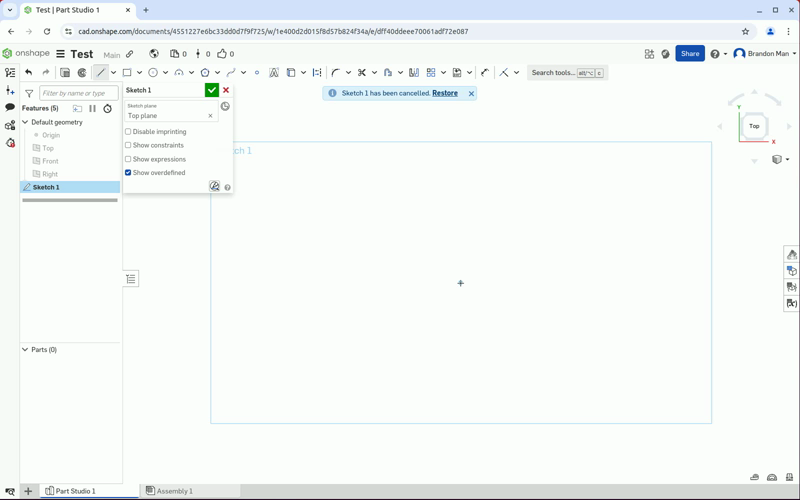
key_down(shift)
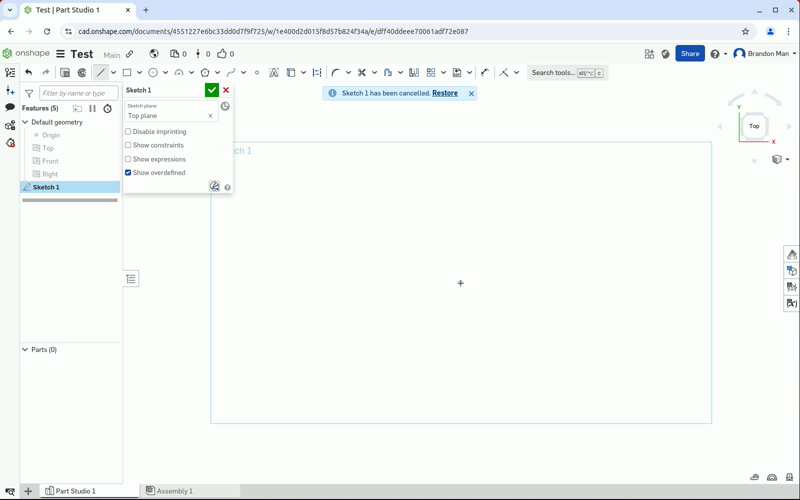
mouse_move(573, 282)
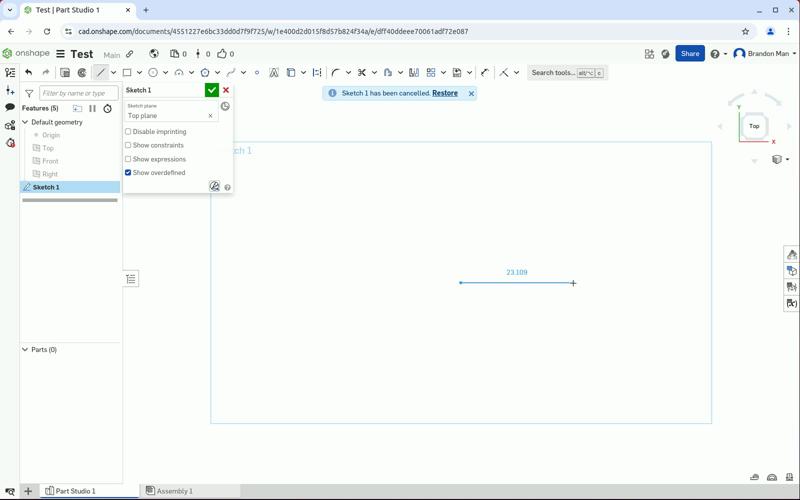
click(573, 282)
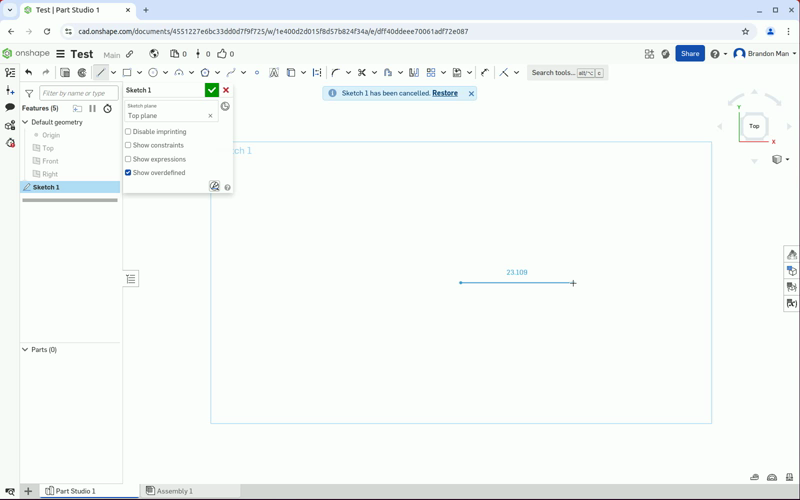
key_up(shift)
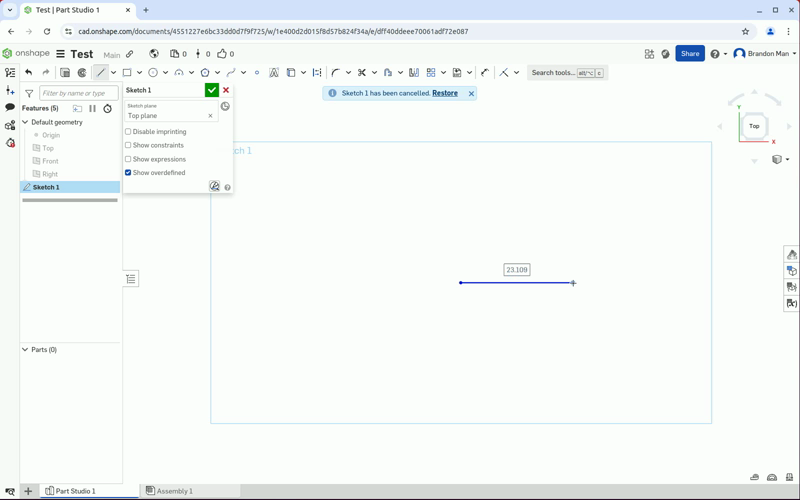
key_down(shift)
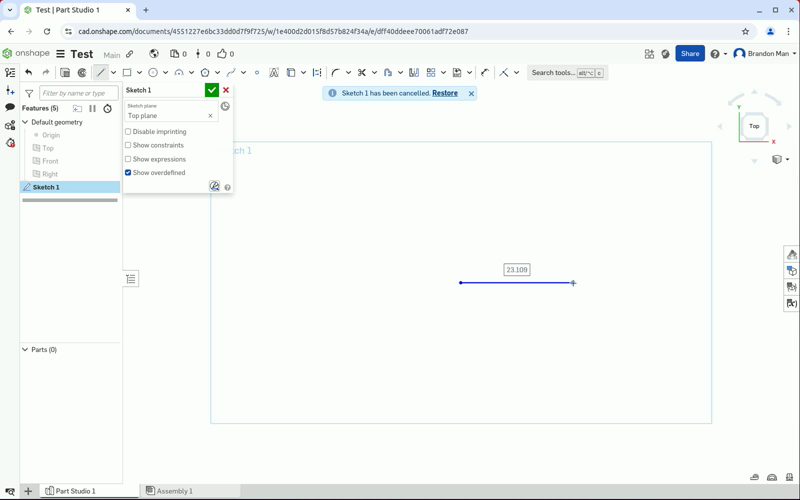
mouse_move(573, 174)
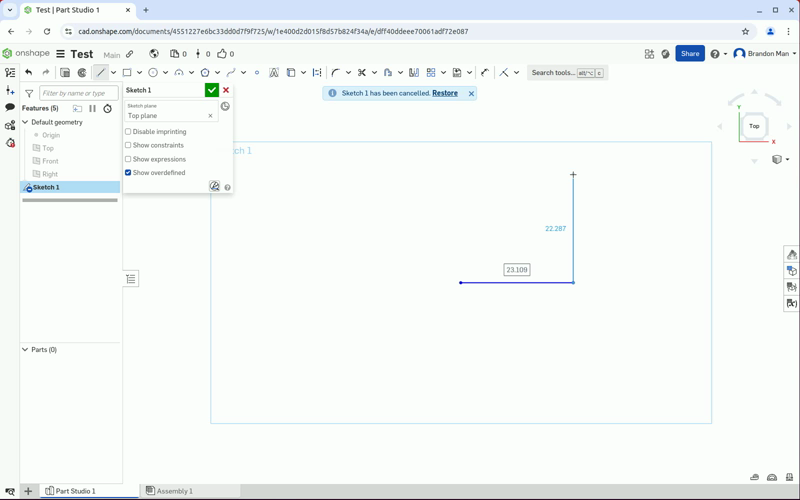
click(573, 174)
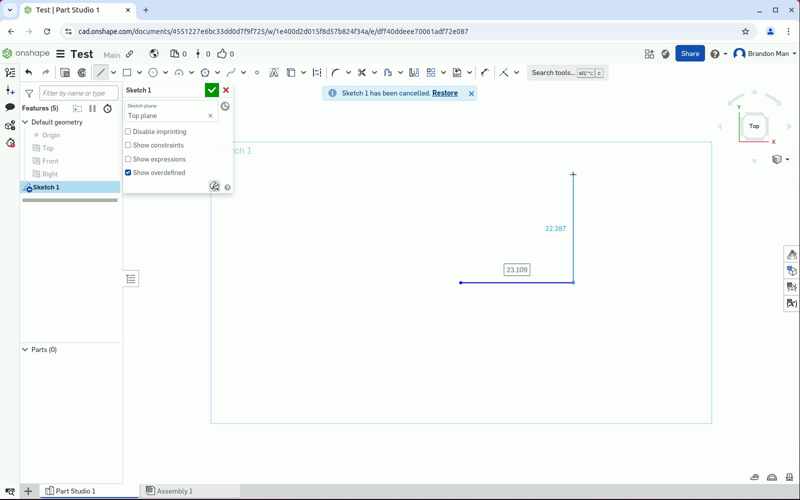
key_up(shift)
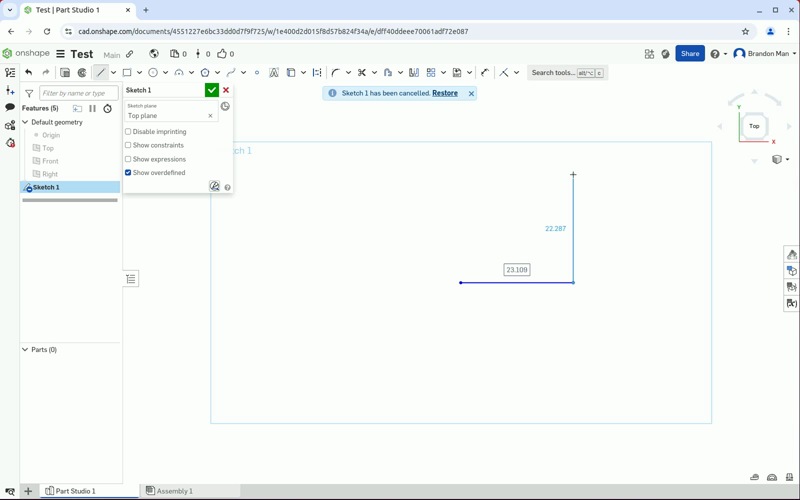
key_down(shift)
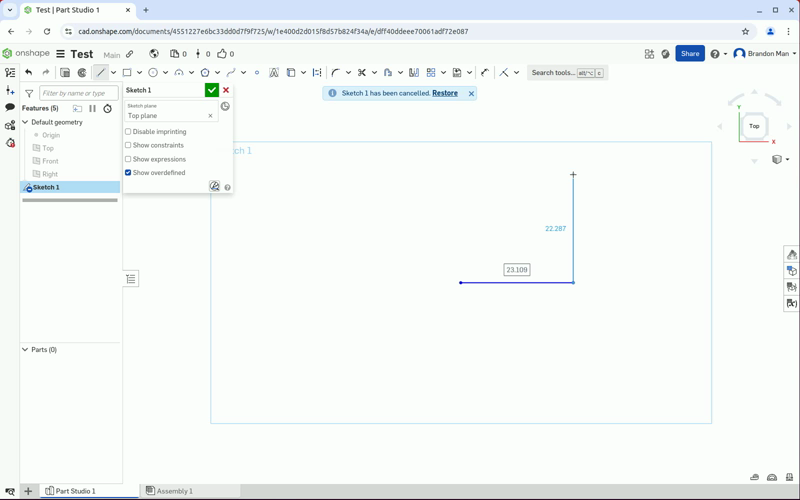
mouse_move(460, 174)
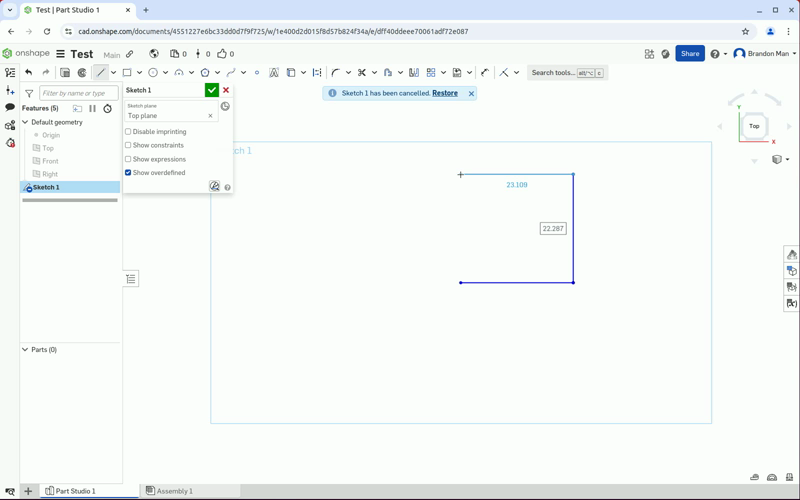
click(460, 174)
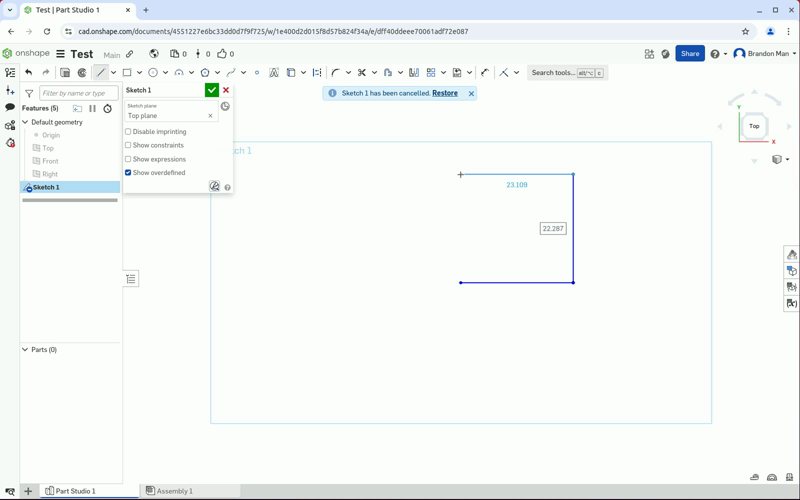
key_up(shift)
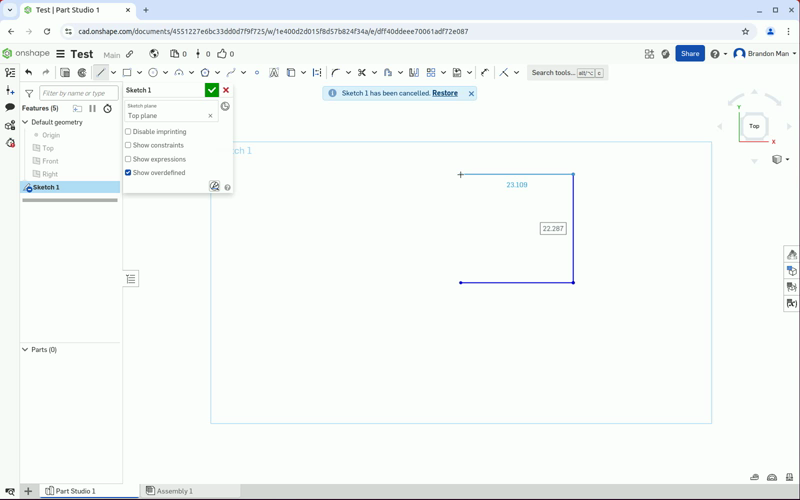
key_down(shift)
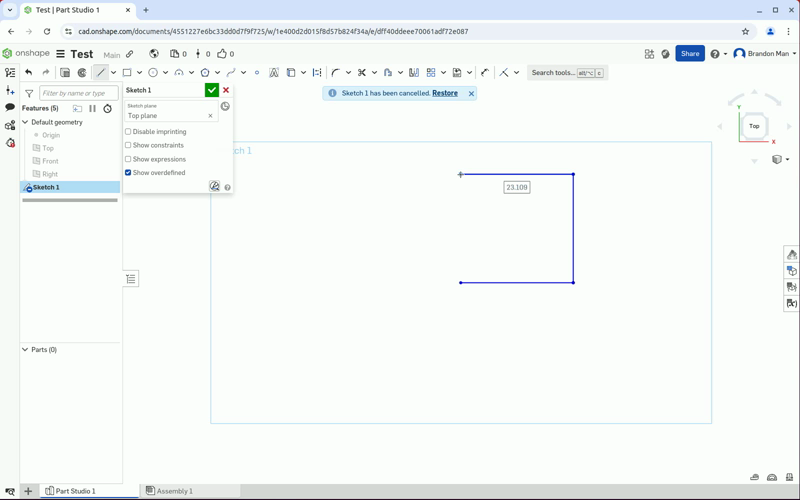
mouse_move(460, 282)
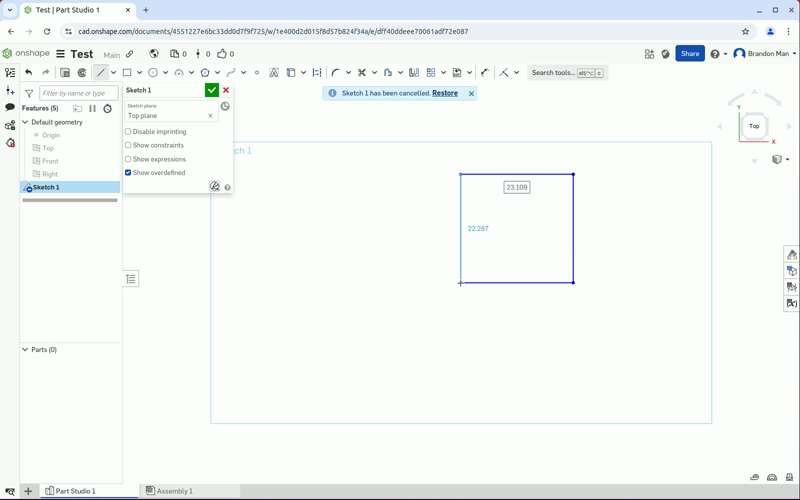
key_up(shift)
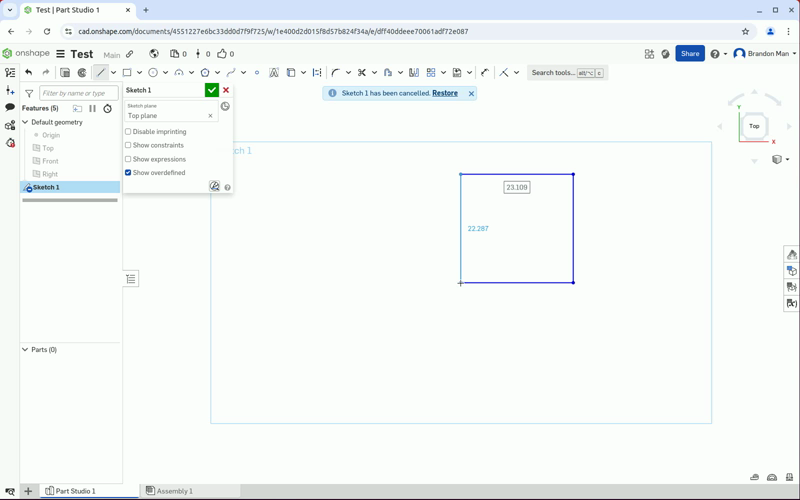
click(460, 282)
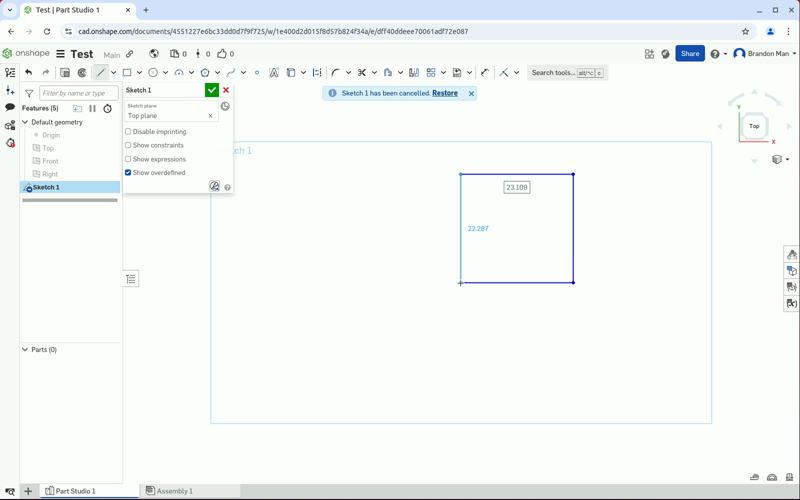
key(esc)
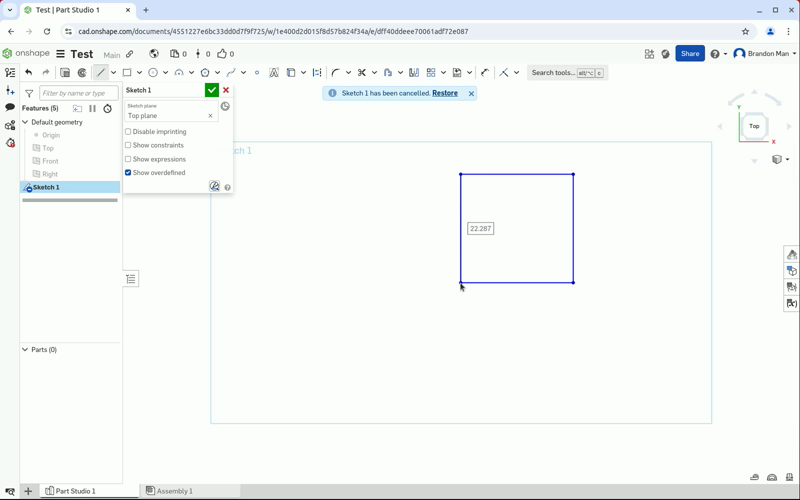
mouse_move(518, 238)
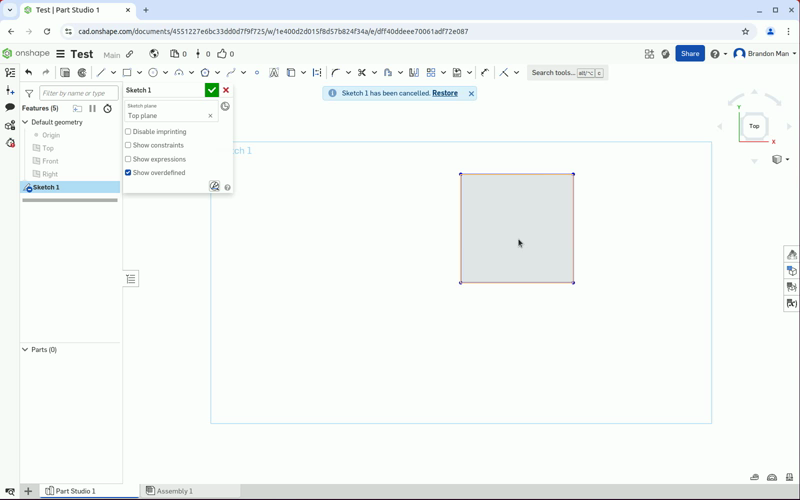
click(518, 238)
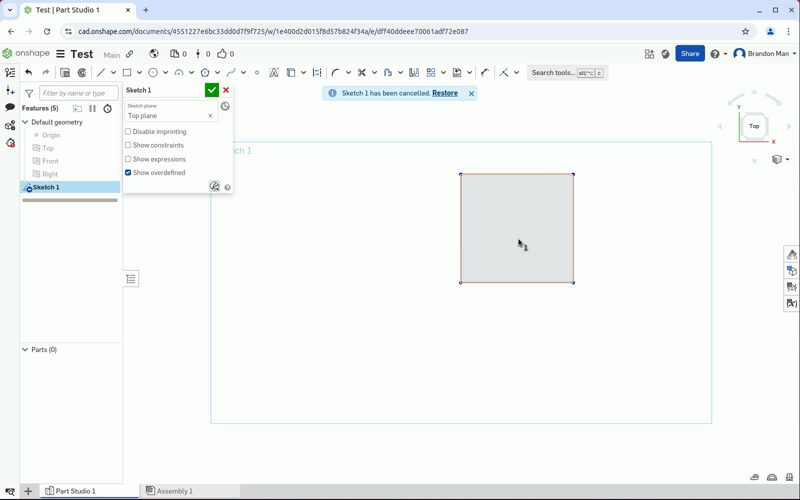
mouse_move(73, 352)
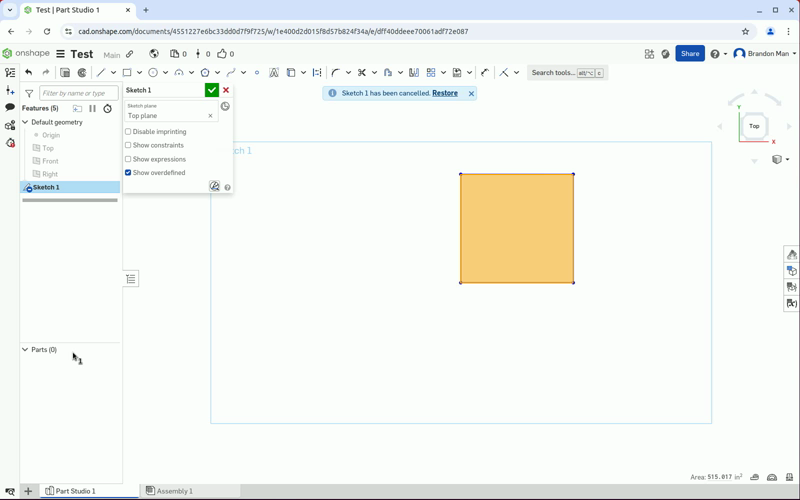
key(shift+y)
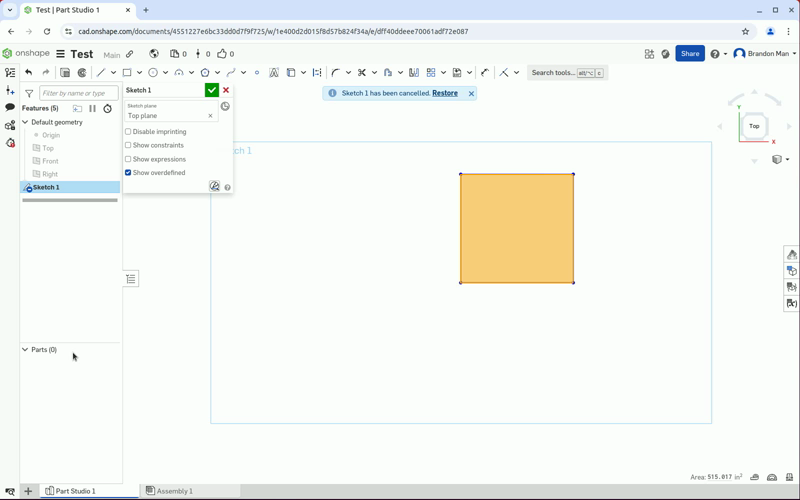
key(shift+e)
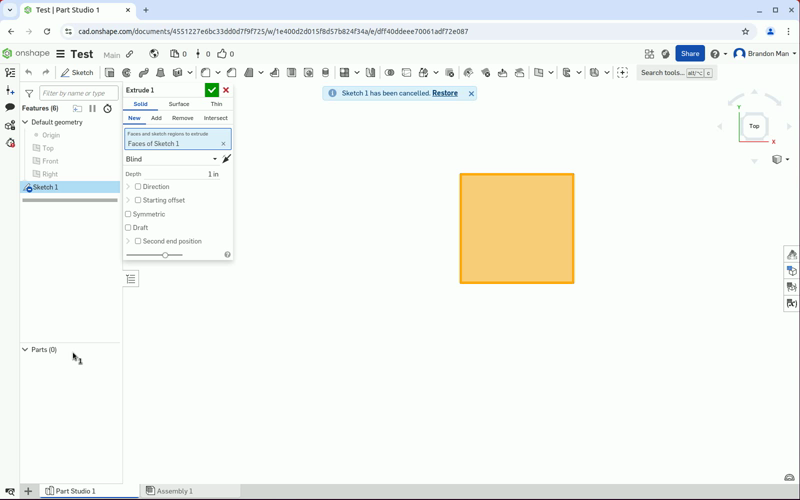
mouse_move(143, 106)
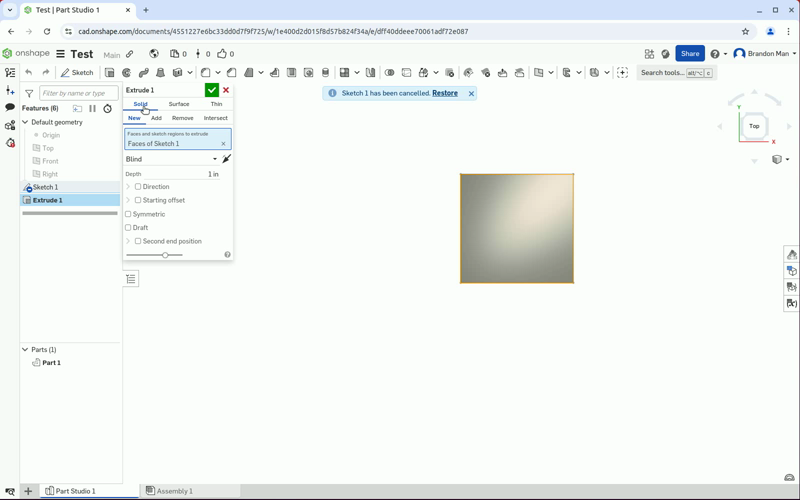
click(143, 106)
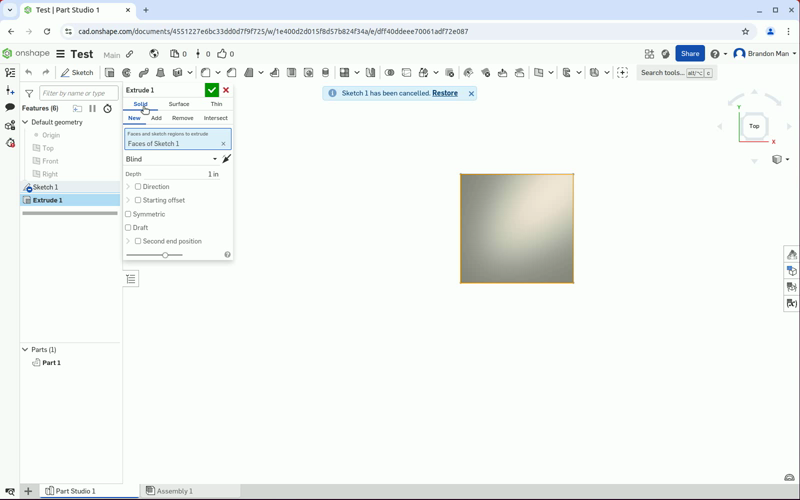
mouse_move(137, 120)
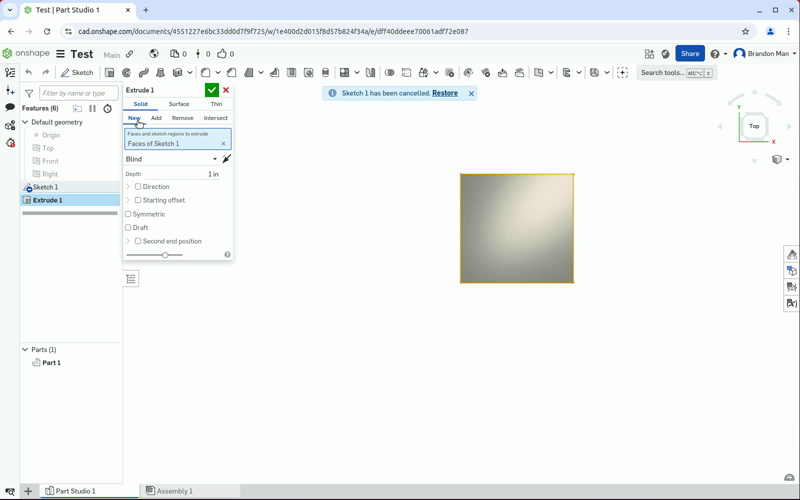
click(137, 120)
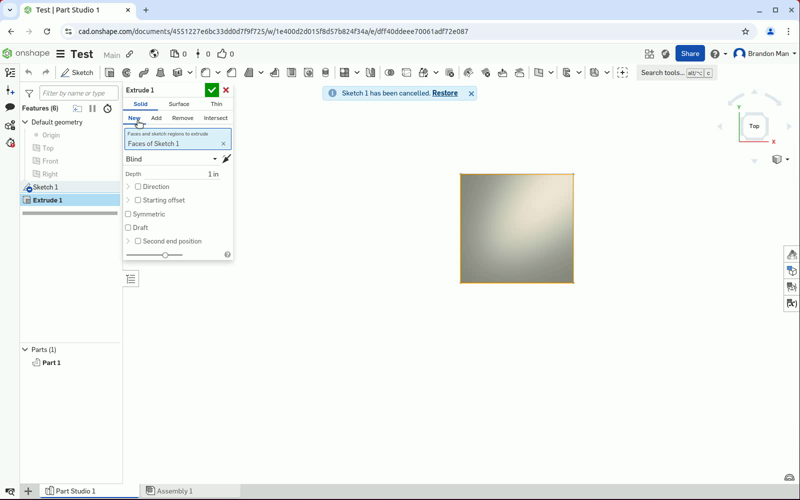
key(tab, 4)
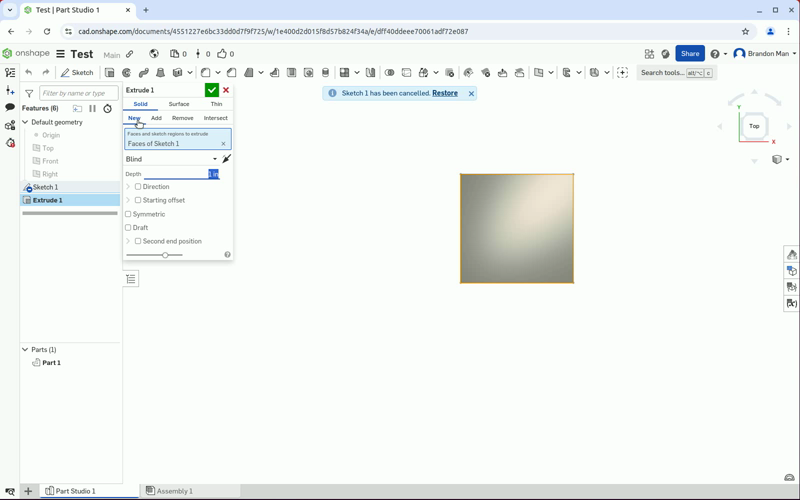
text(13.48)
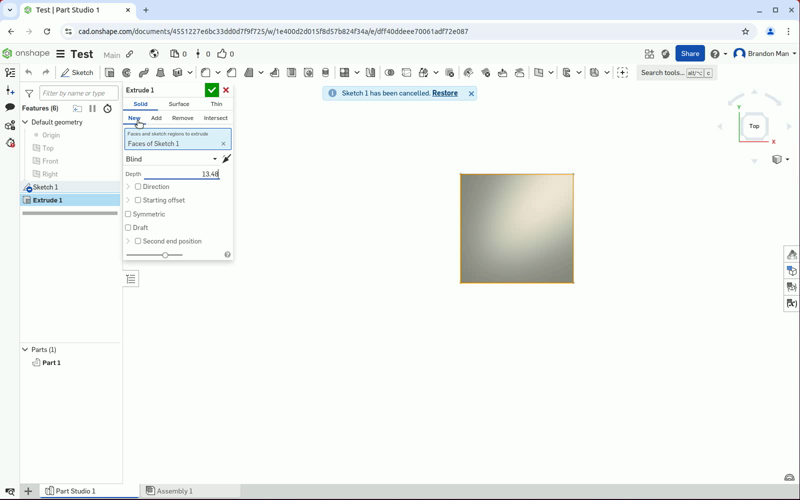
key(enter)
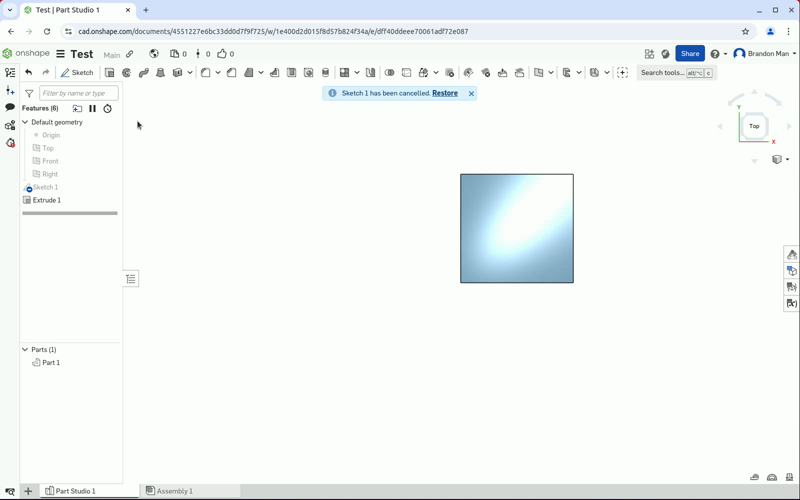
key(shift+h)
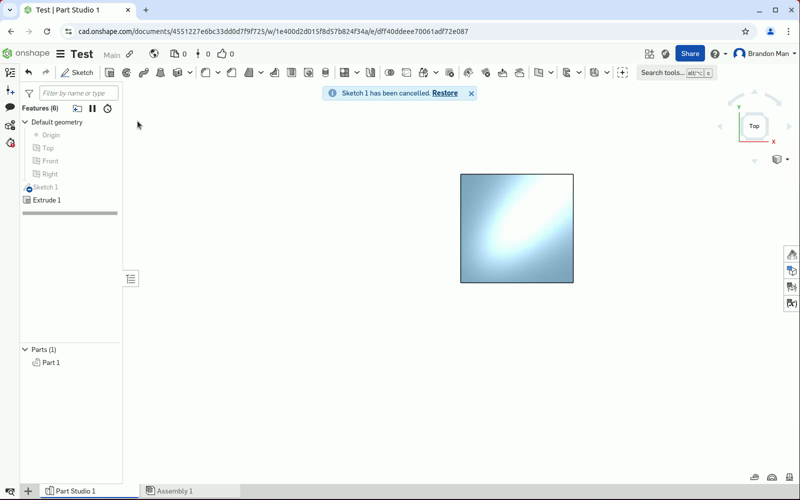
key(shift+h)
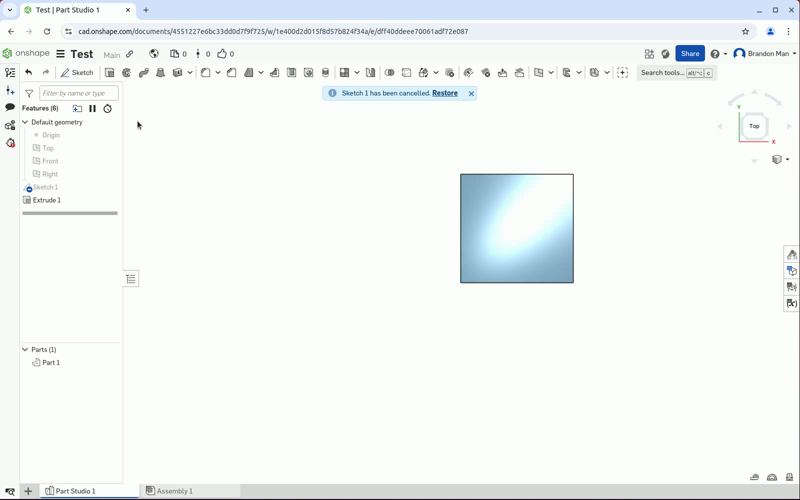
mouse_move(73, 189)
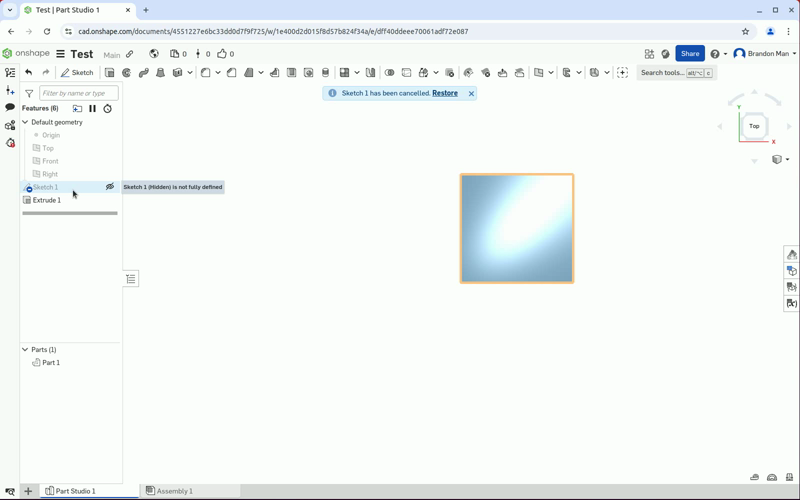
click(73, 189)
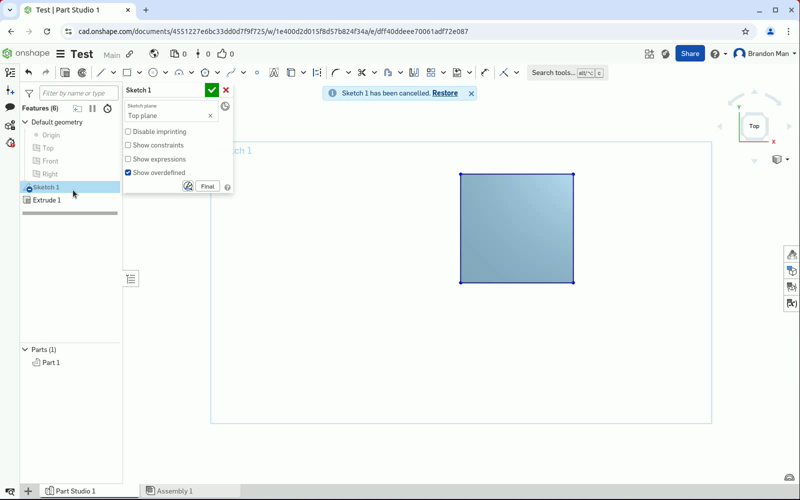
mouse_move(229, 92)
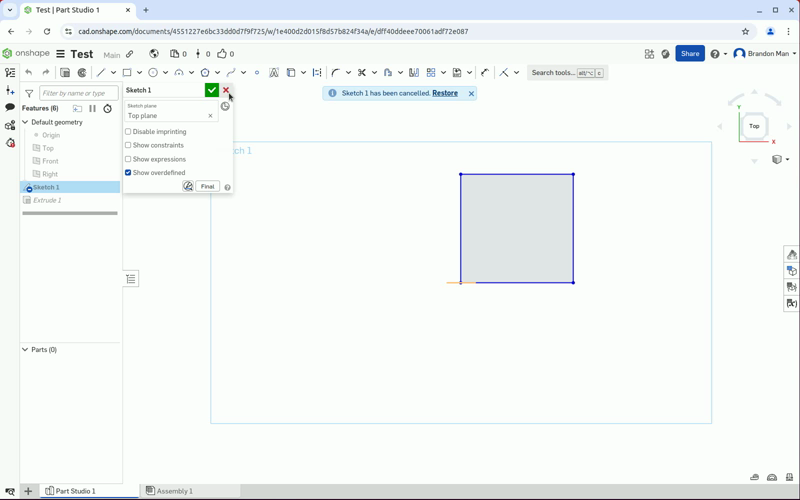
click(229, 92)
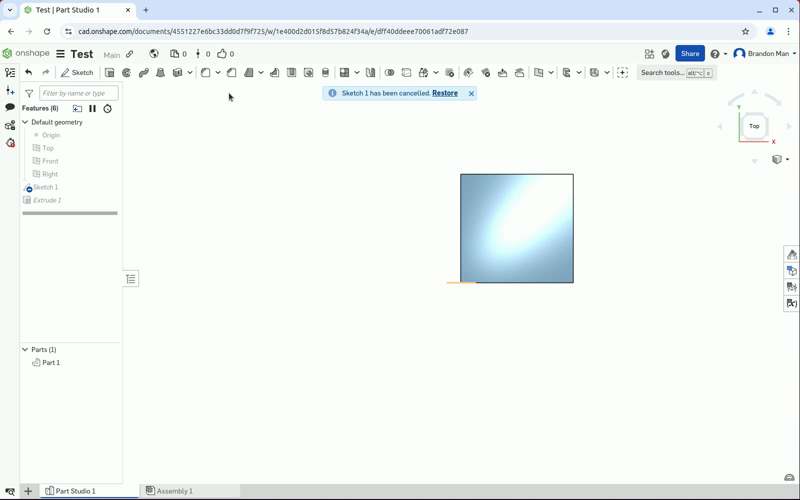
mouse_move(73, 352)
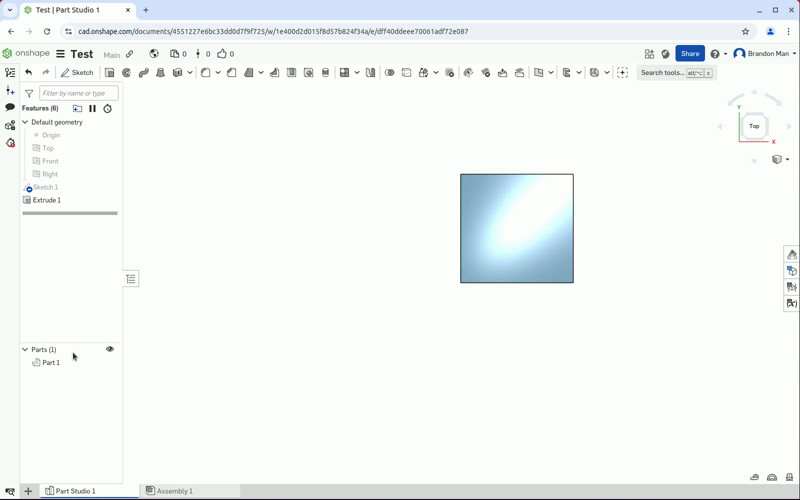
key(y)
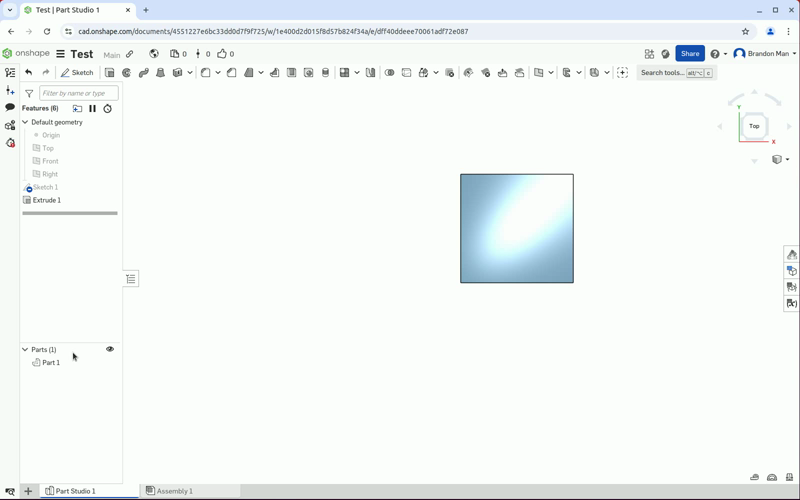
key(shift+p)
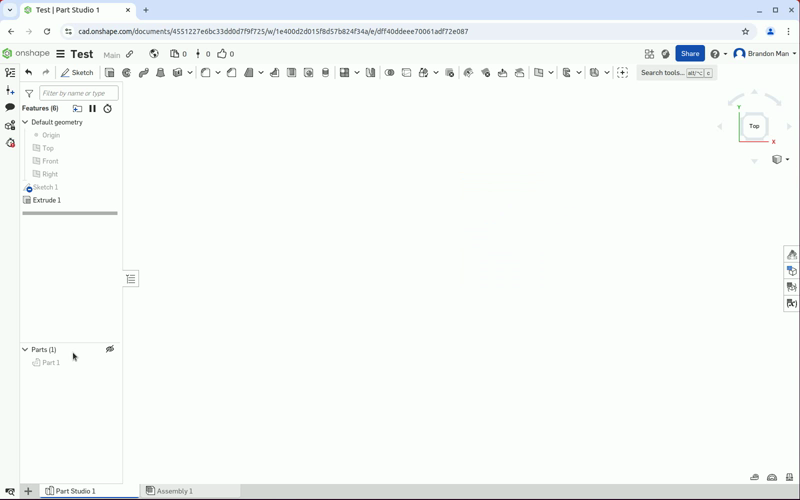
key(space)
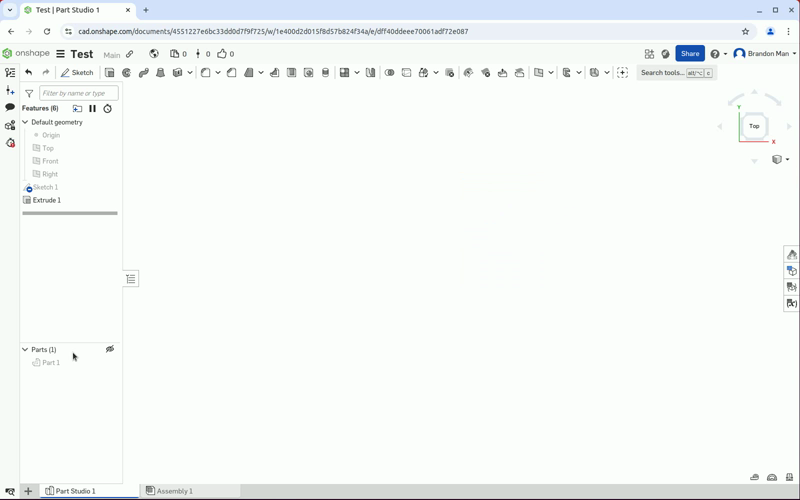
key_down(shift)
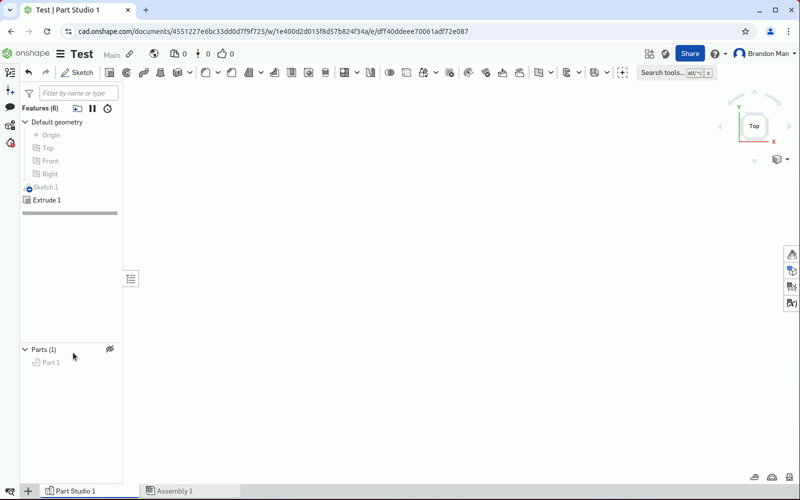
key(up)
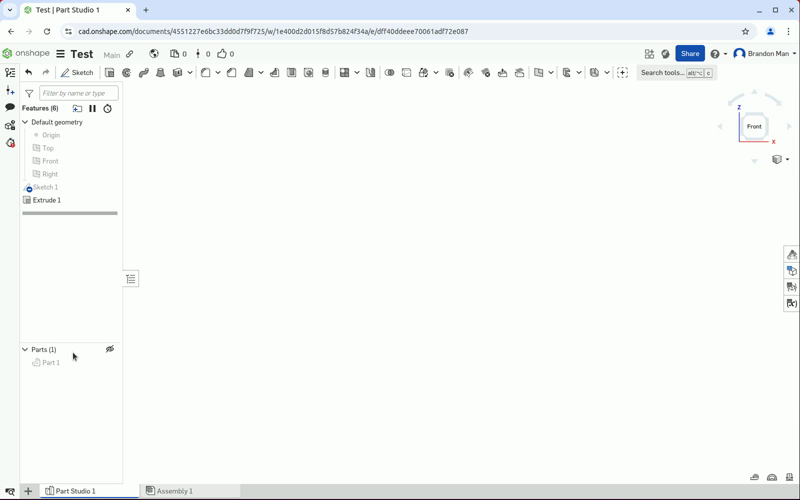
key_up(shift)
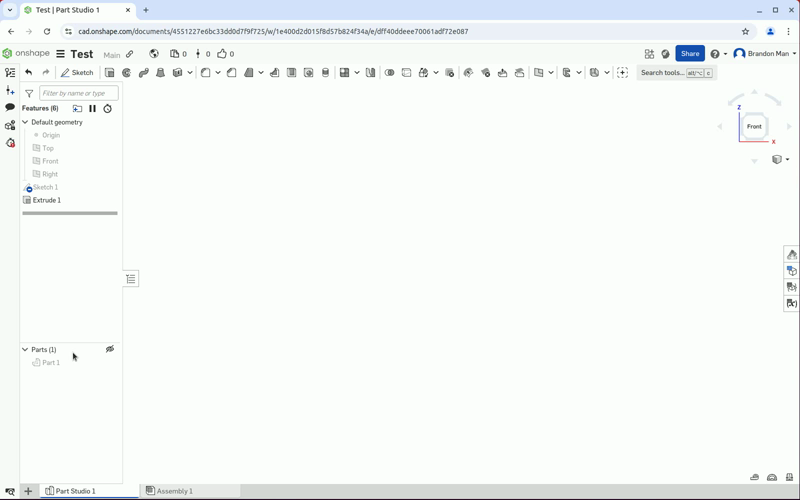
mouse_move(73, 352)
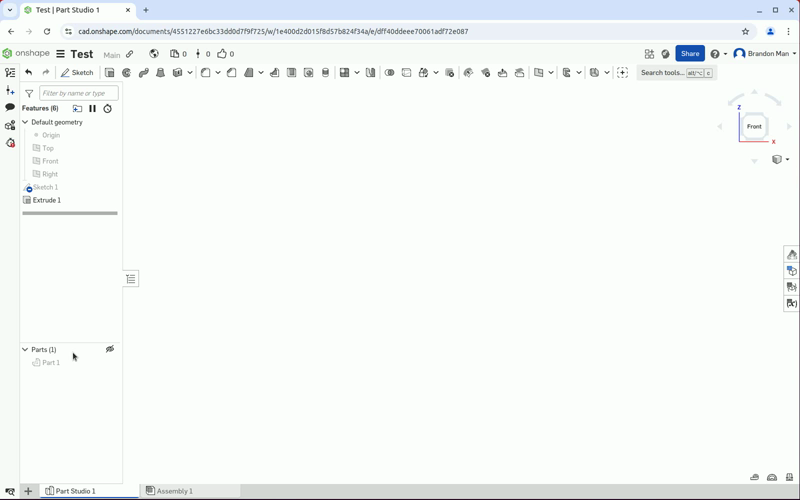
key(shift+y)
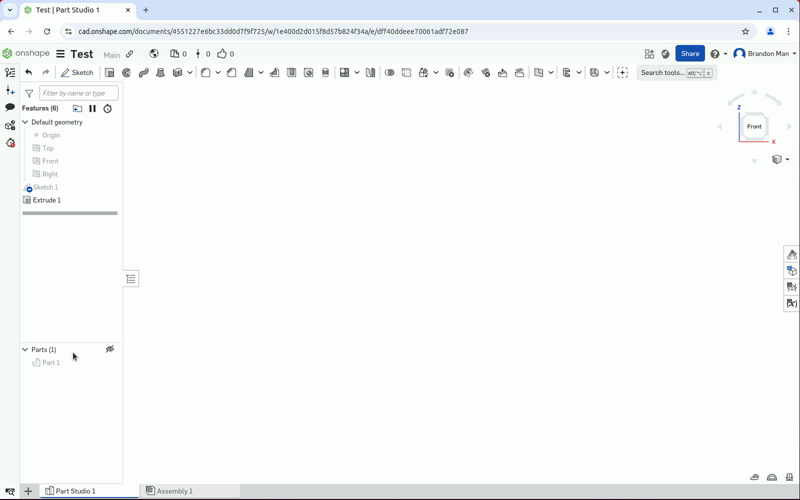
key(shift+s)
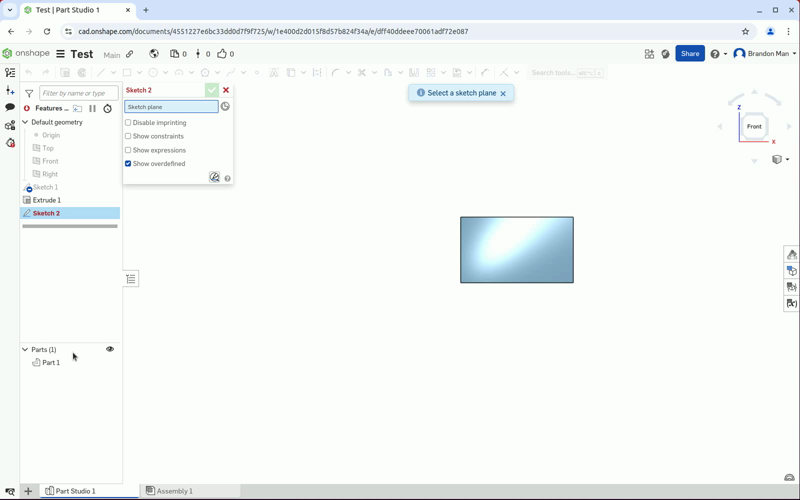
mouse_move(73, 163)
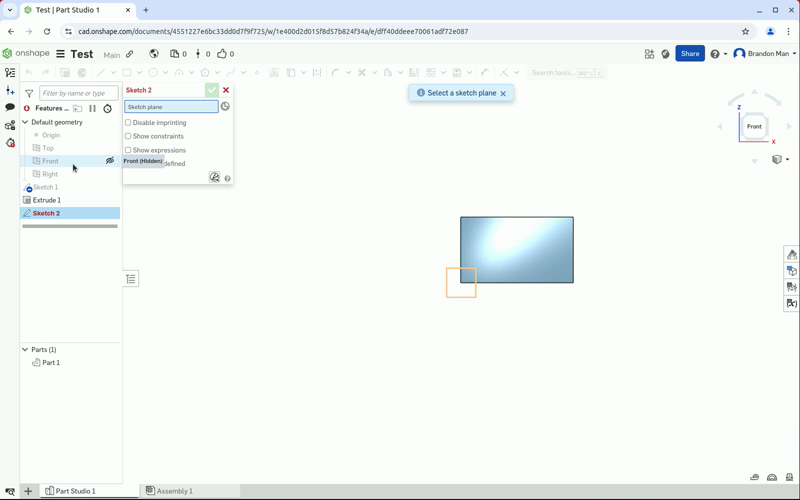
click(73, 163)
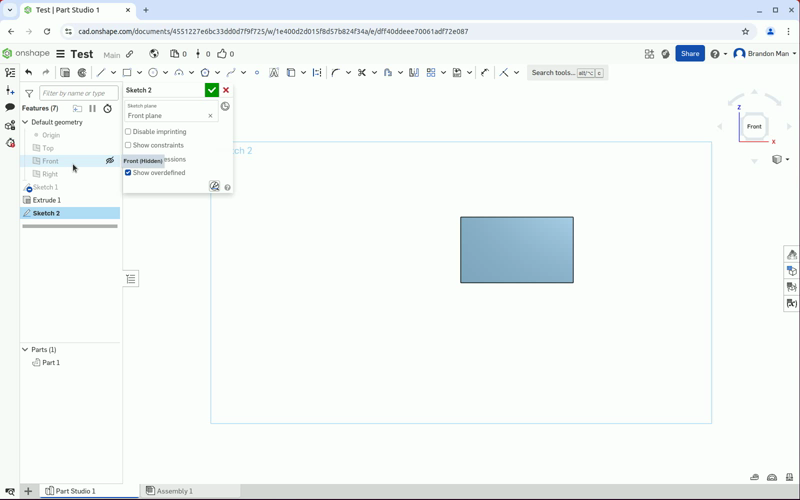
mouse_move(73, 352)
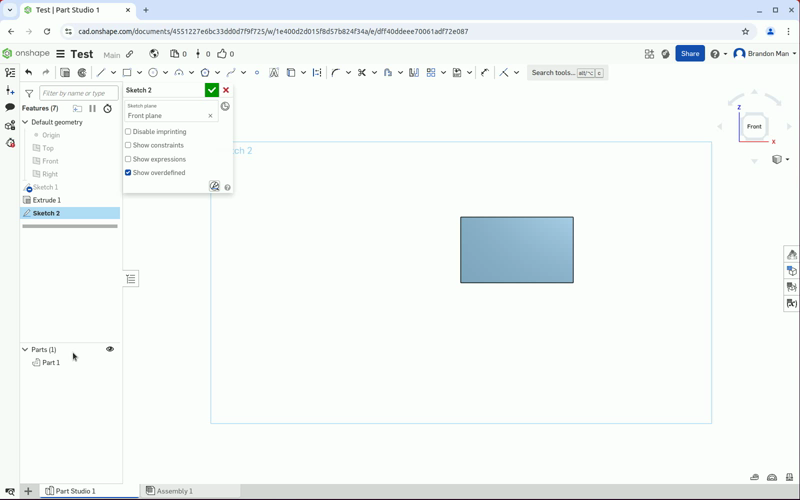
key(y)
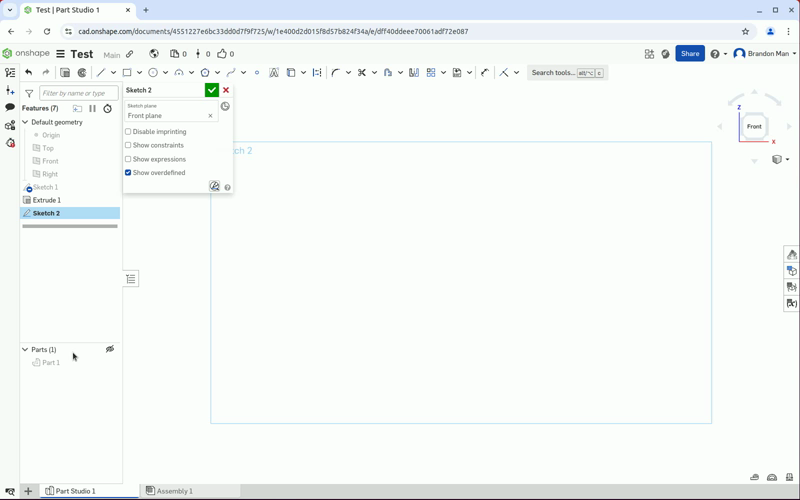
key(l)
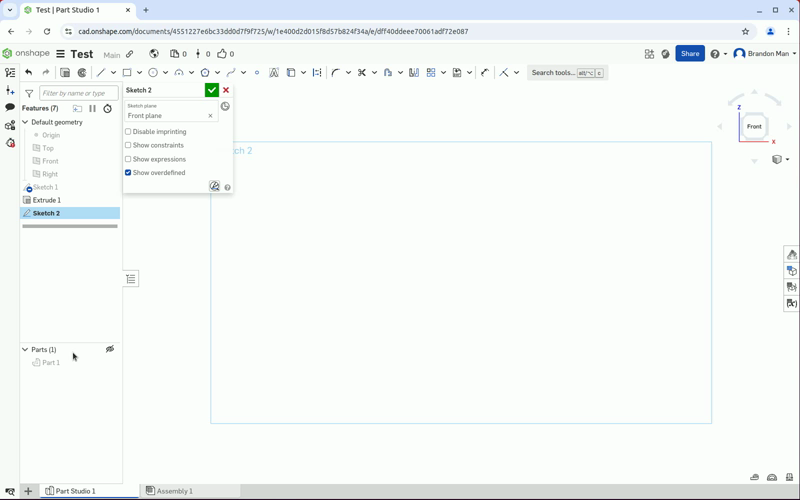
key_down(shift)
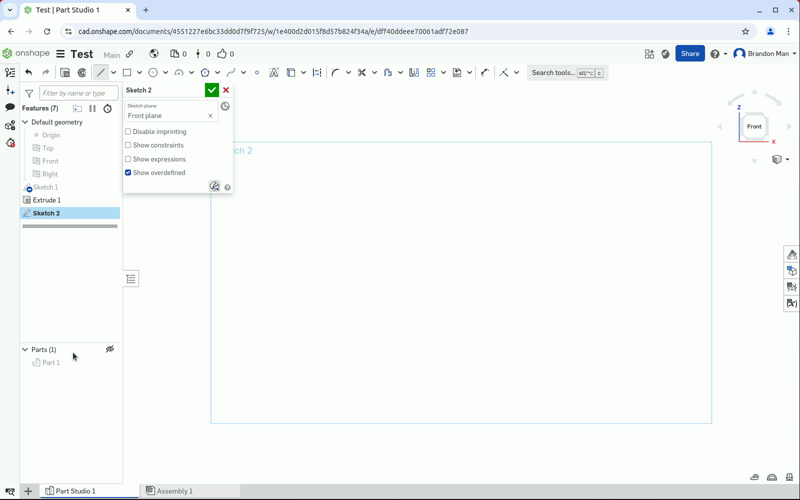
mouse_move(471, 271)
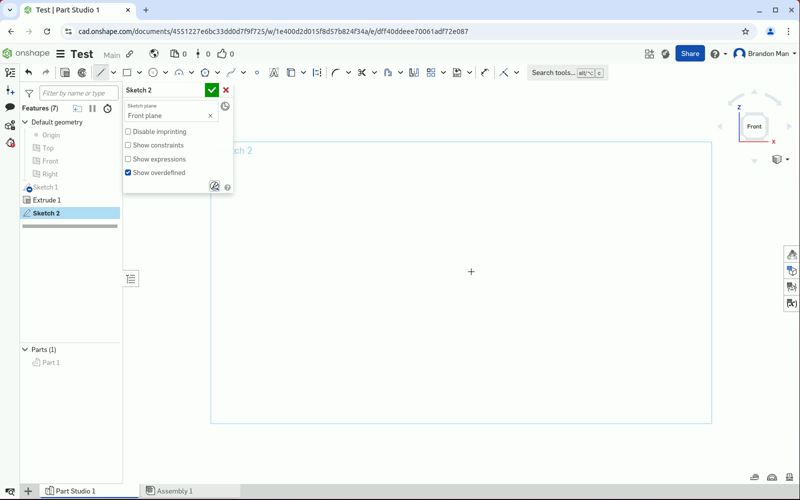
click(471, 271)
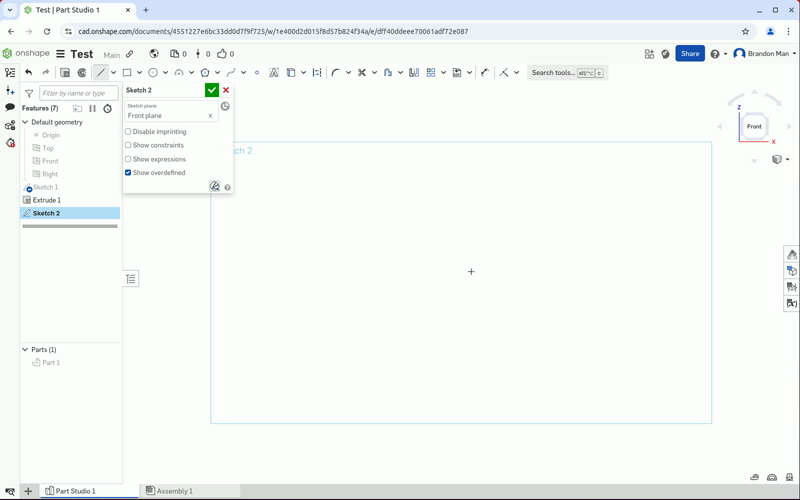
key_up(shift)
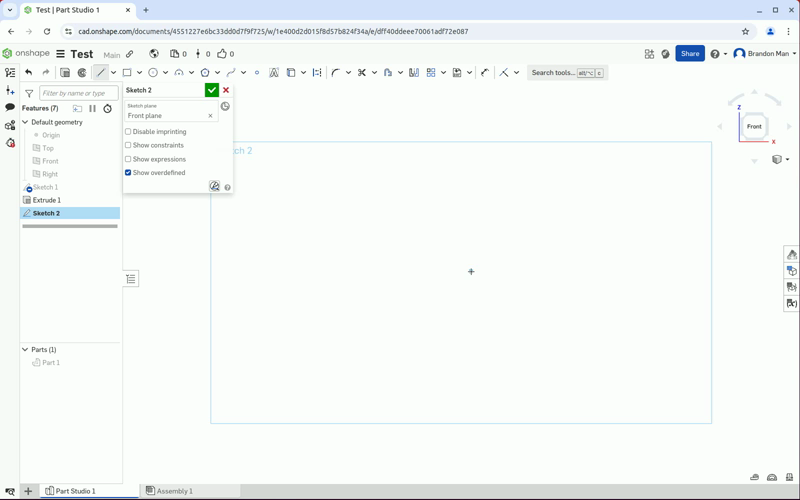
key_down(shift)
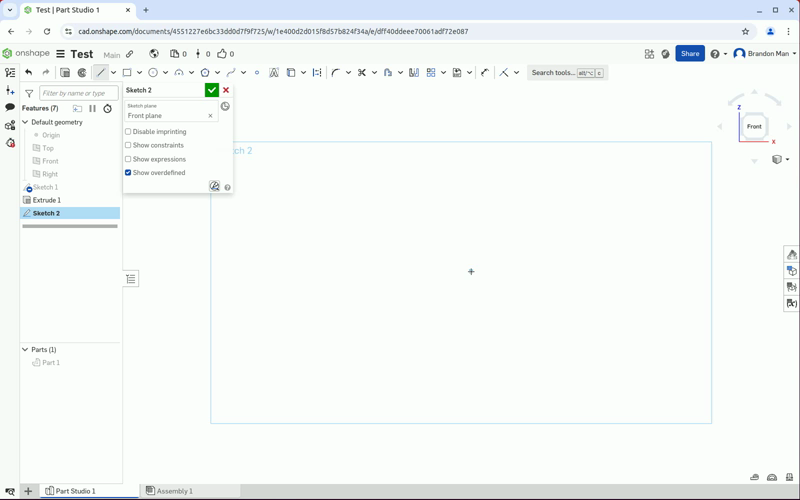
mouse_move(501, 271)
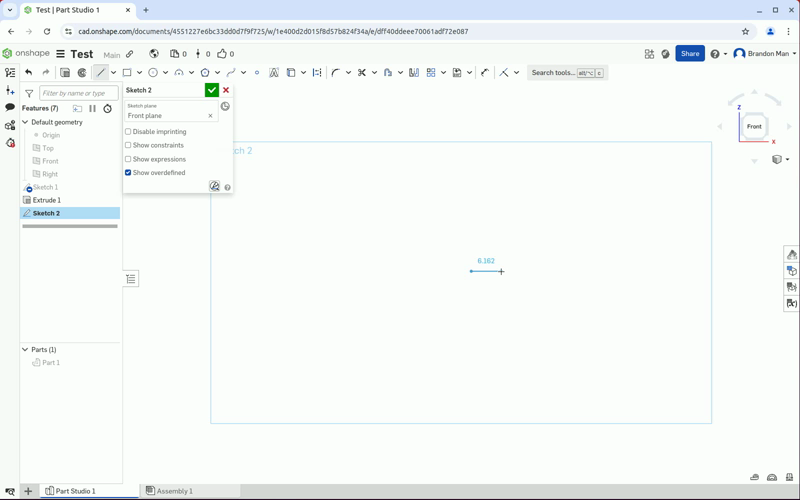
mouse_move(517, 271)
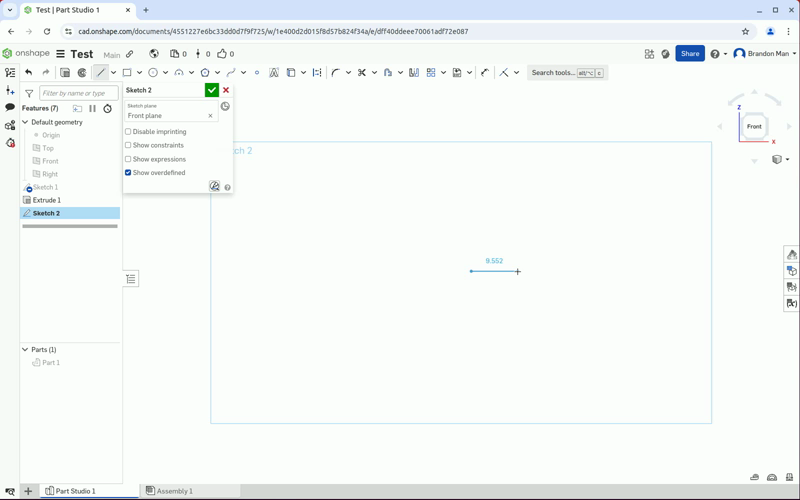
click(517, 271)
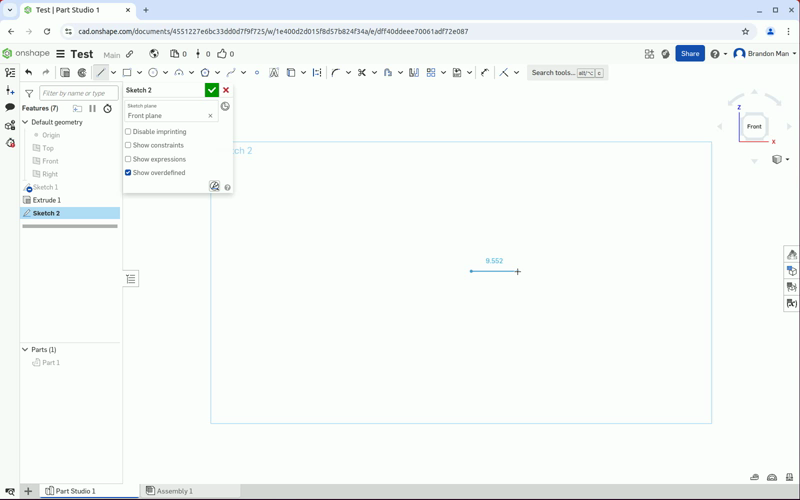
key_up(shift)
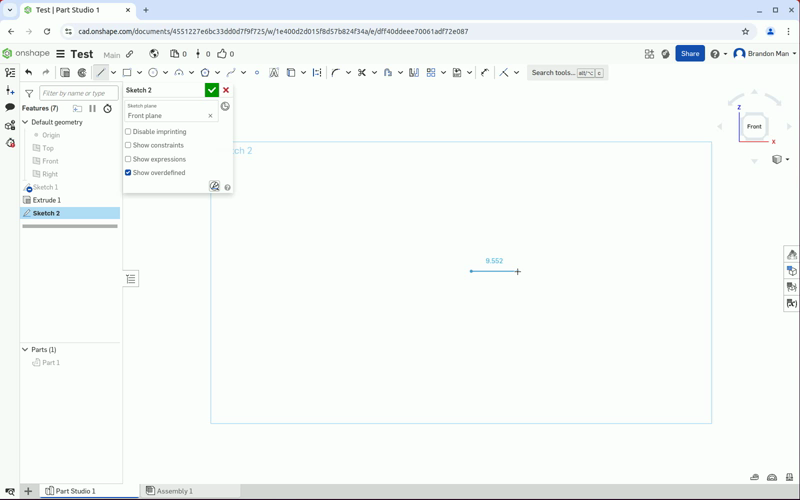
key_down(shift)
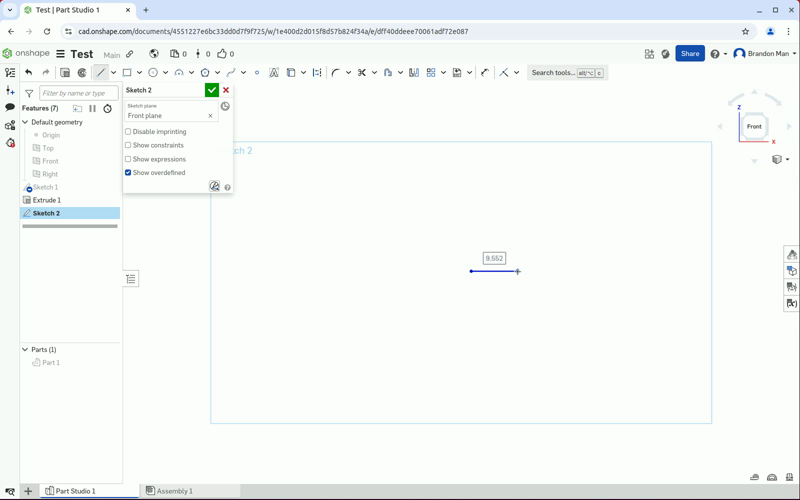
mouse_move(547, 271)
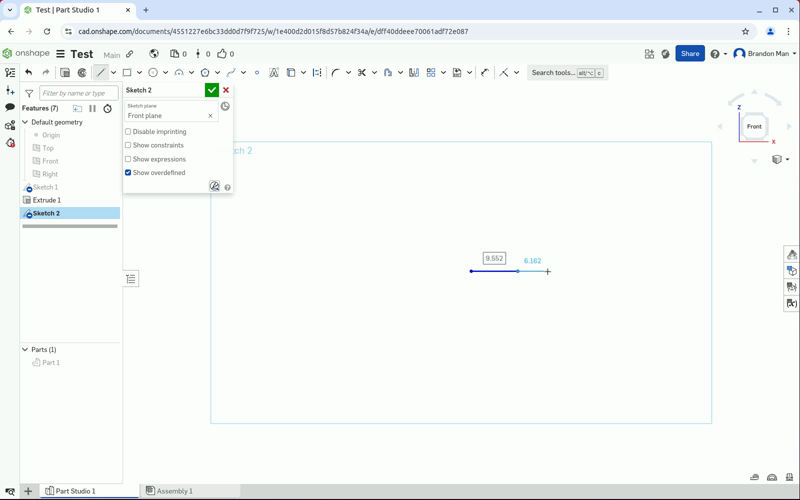
mouse_move(517, 225)
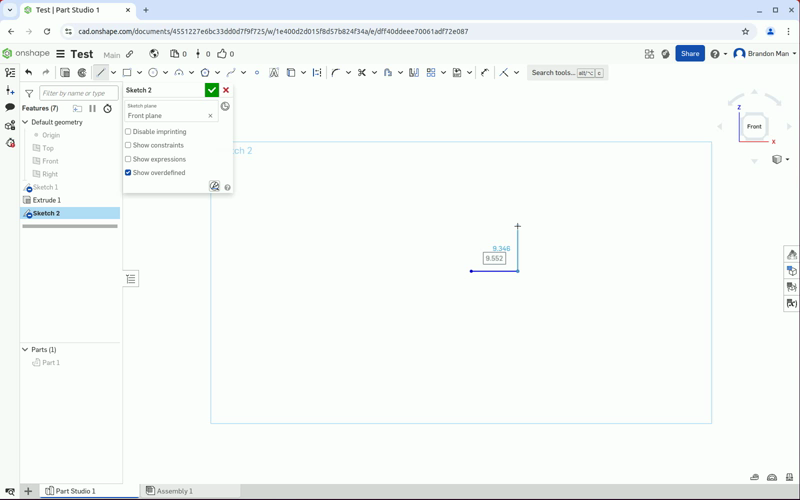
click(517, 225)
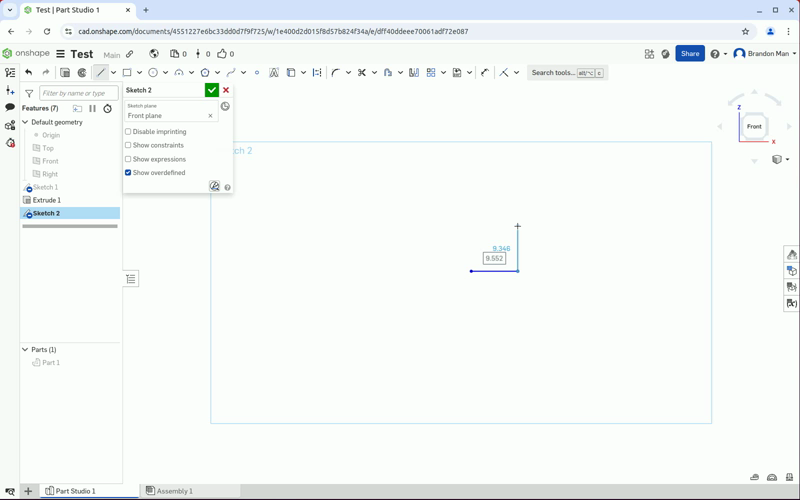
key_up(shift)
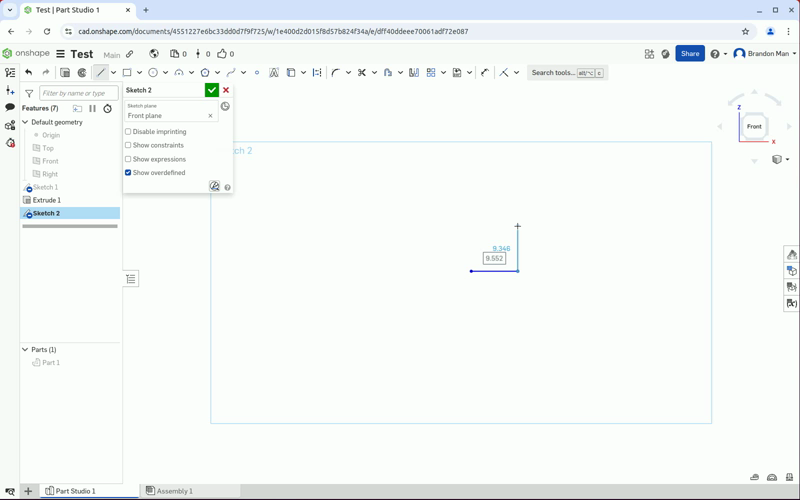
key_down(shift)
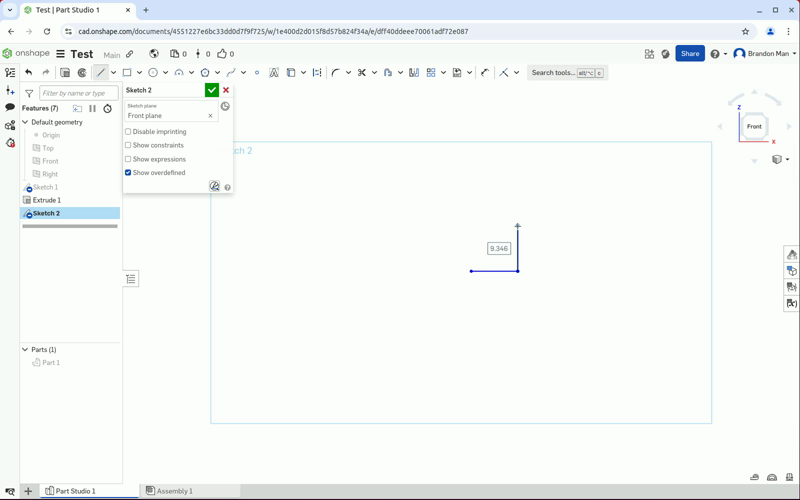
mouse_move(547, 225)
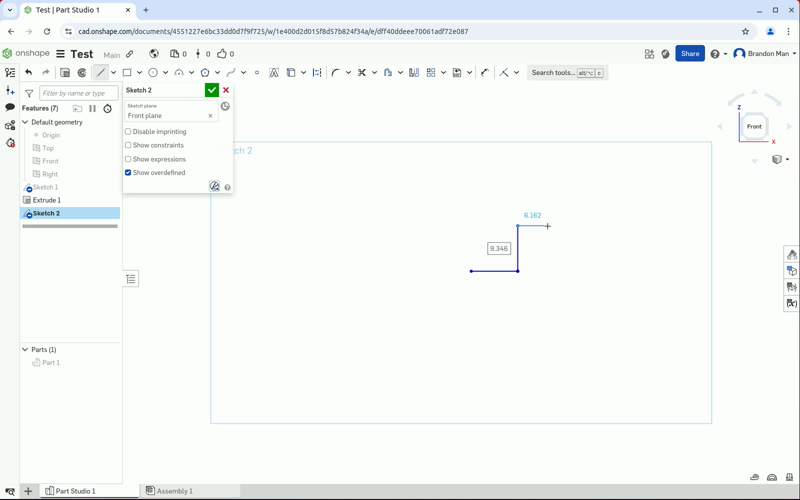
mouse_move(471, 225)
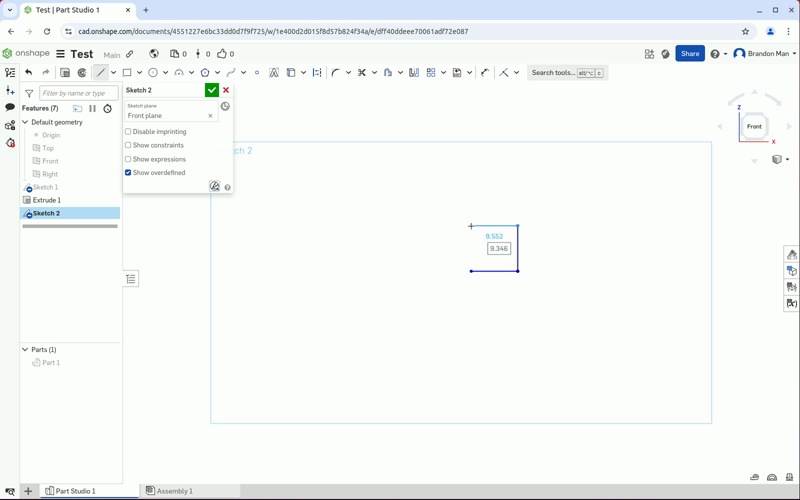
click(471, 225)
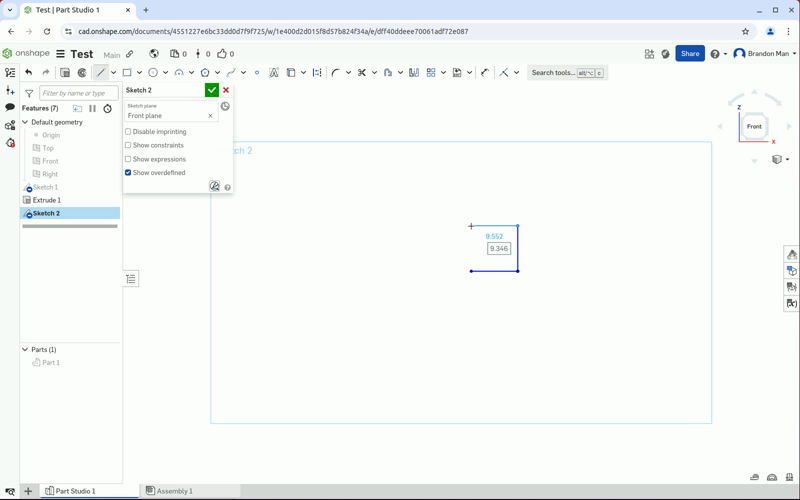
key_up(shift)
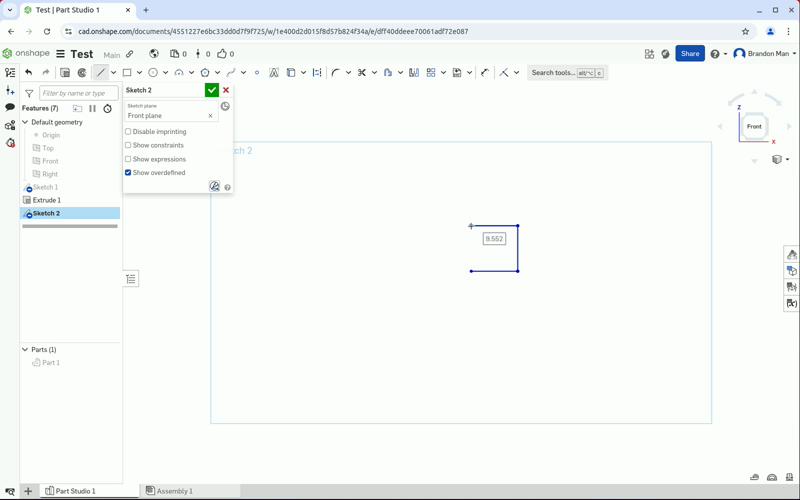
mouse_move(501, 225)
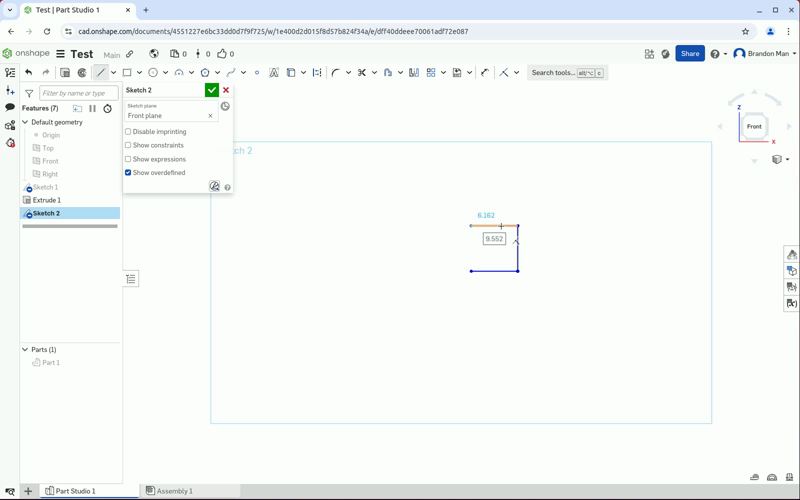
key_down(shift)
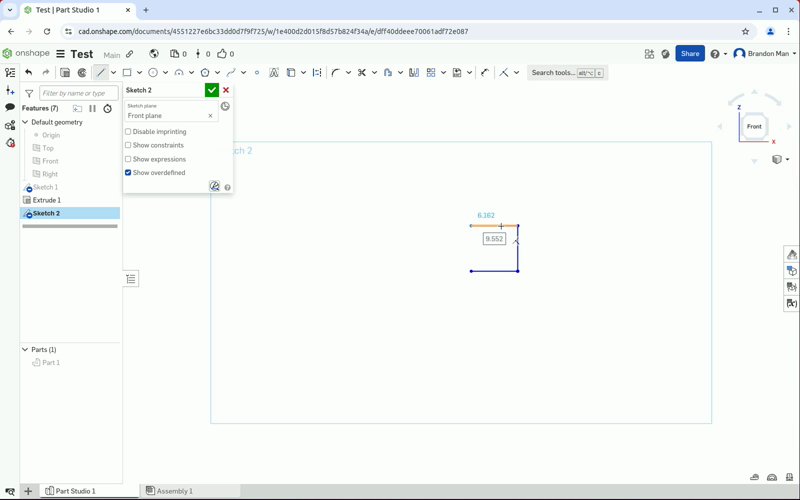
mouse_move(471, 271)
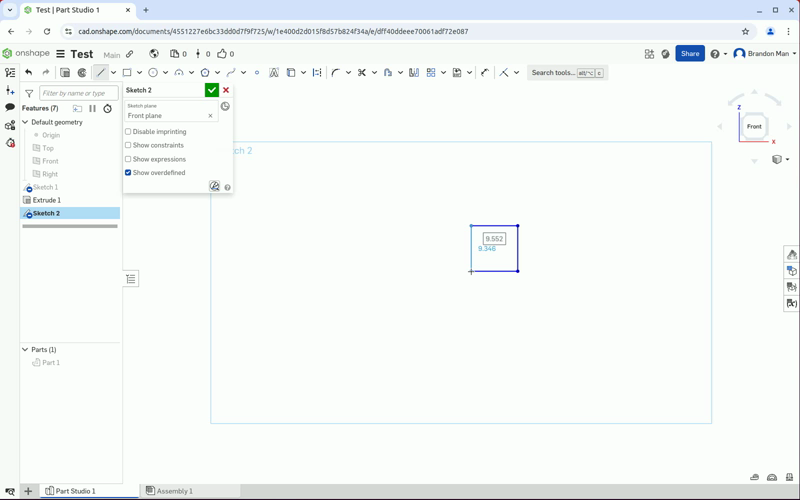
key_up(shift)
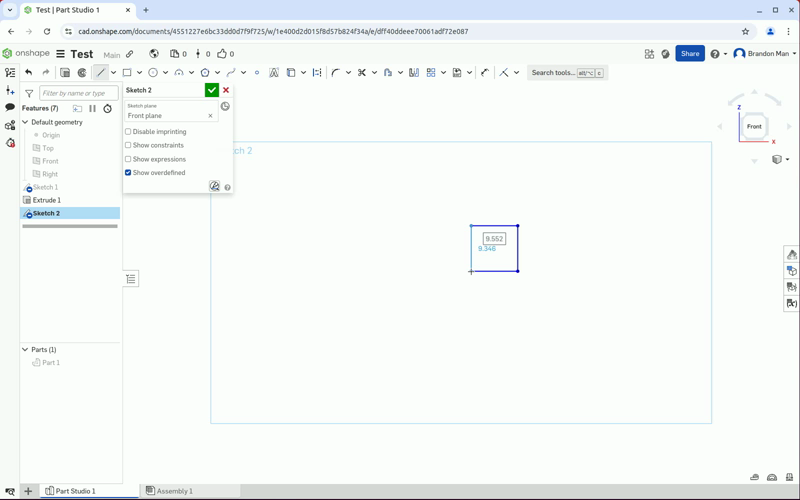
click(471, 271)
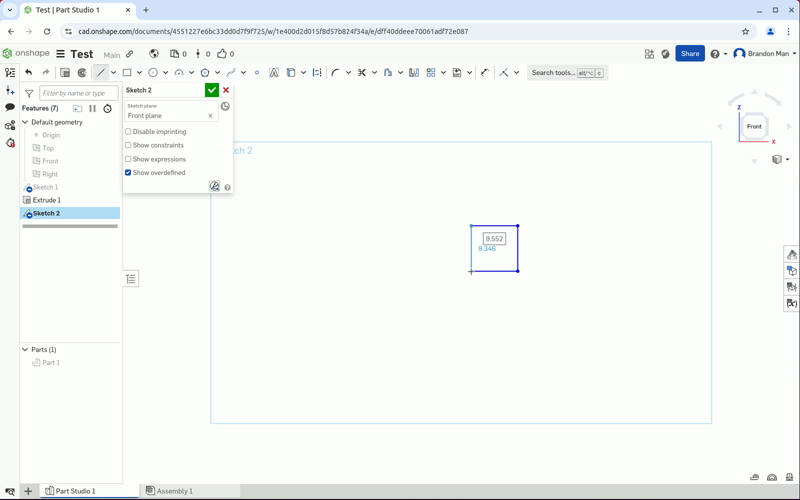
key(esc)
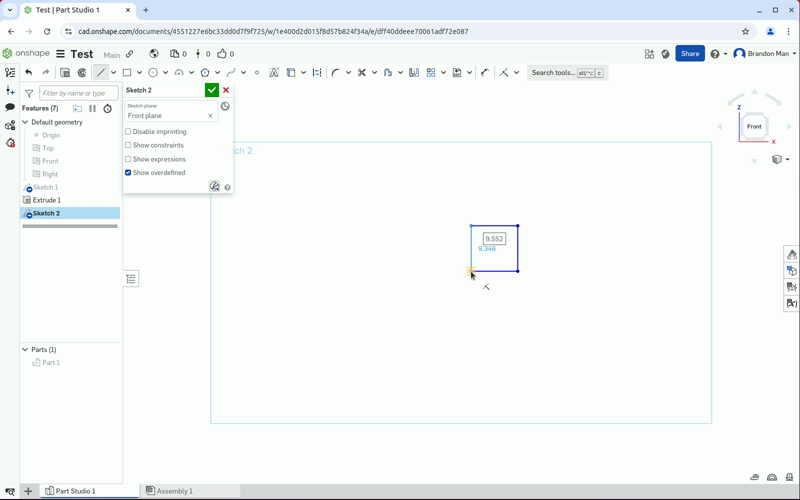
mouse_move(481, 242)
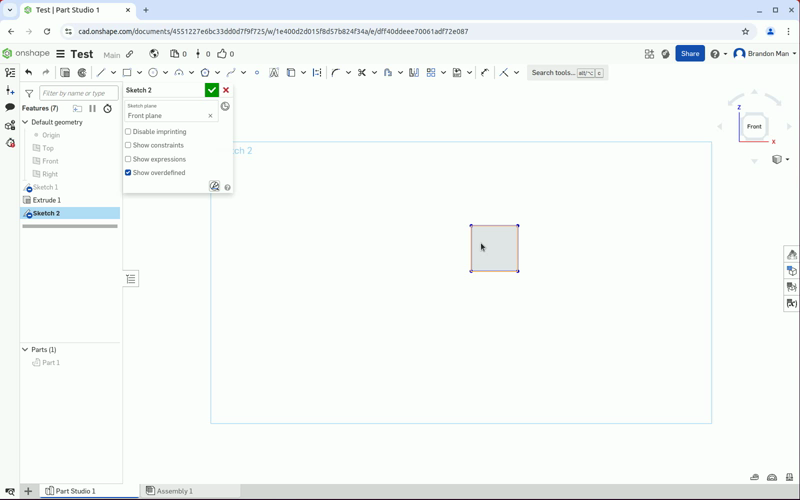
click(481, 242)
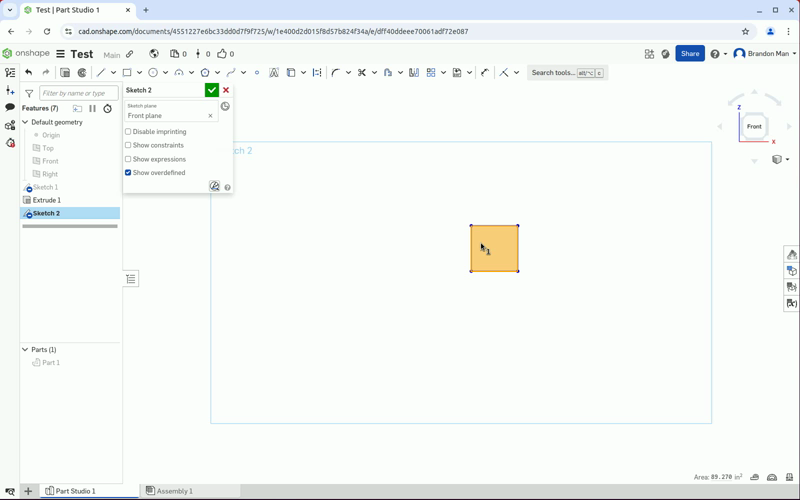
mouse_move(73, 352)
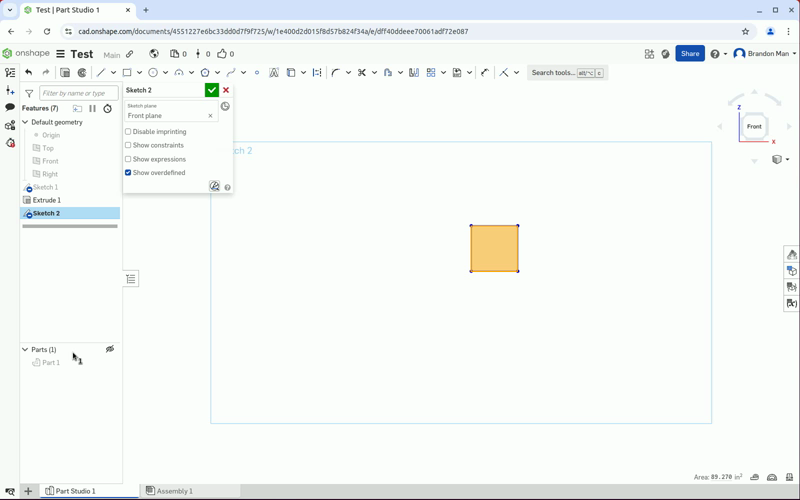
key(shift+y)
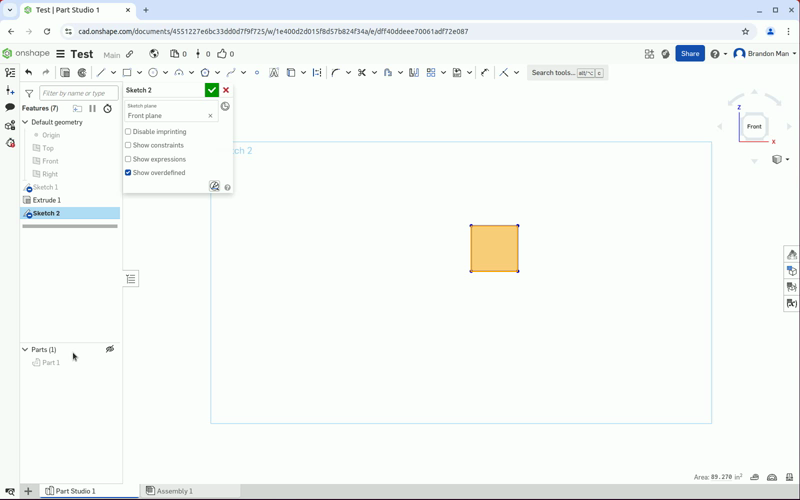
key(shift+e)
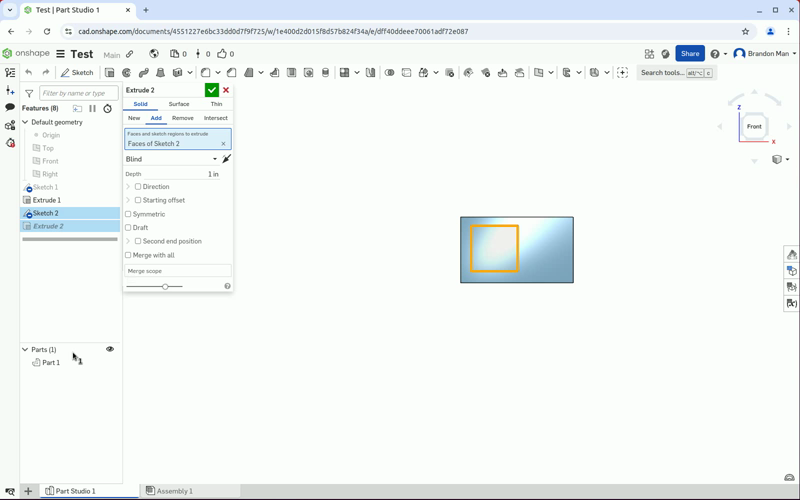
mouse_move(143, 106)
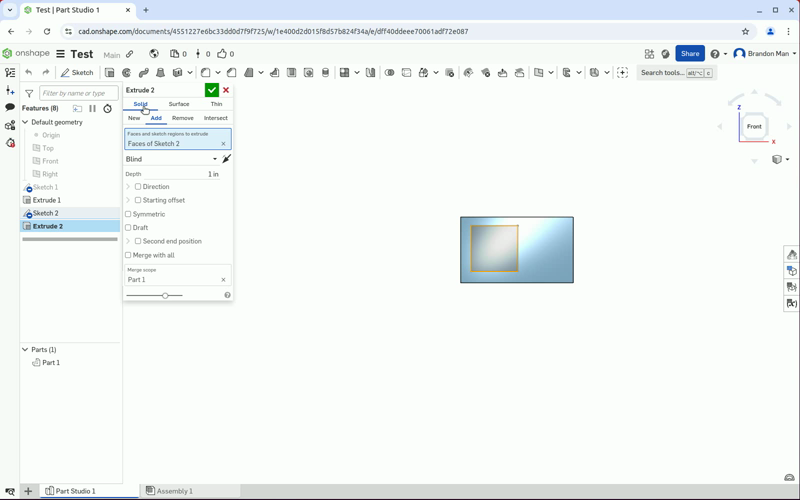
click(143, 106)
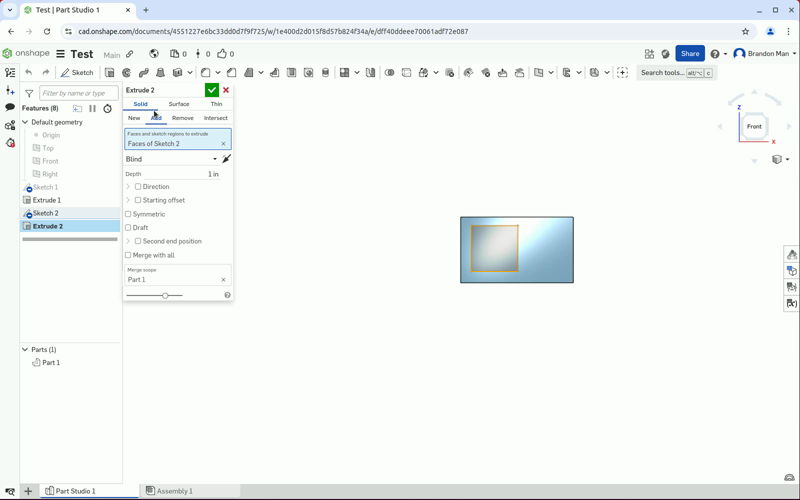
mouse_move(186, 120)
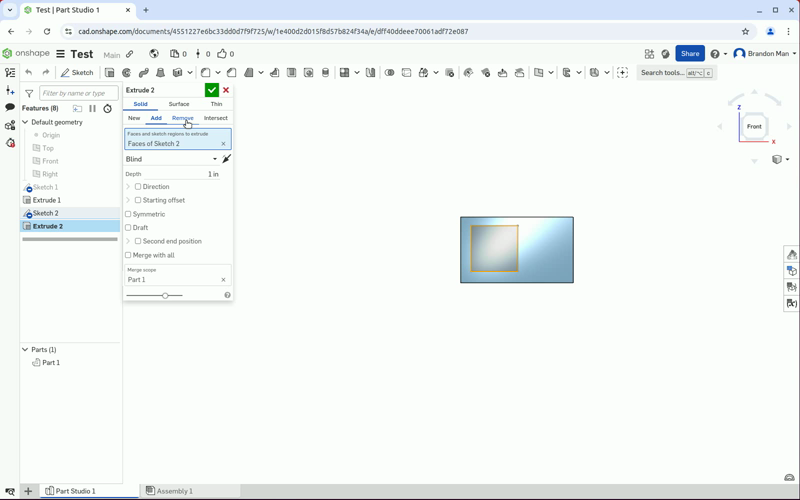
click(186, 120)
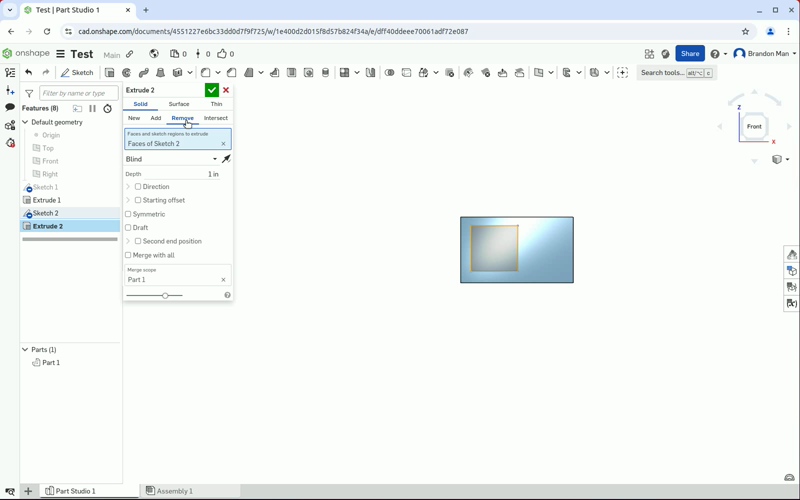
key(tab, 4)
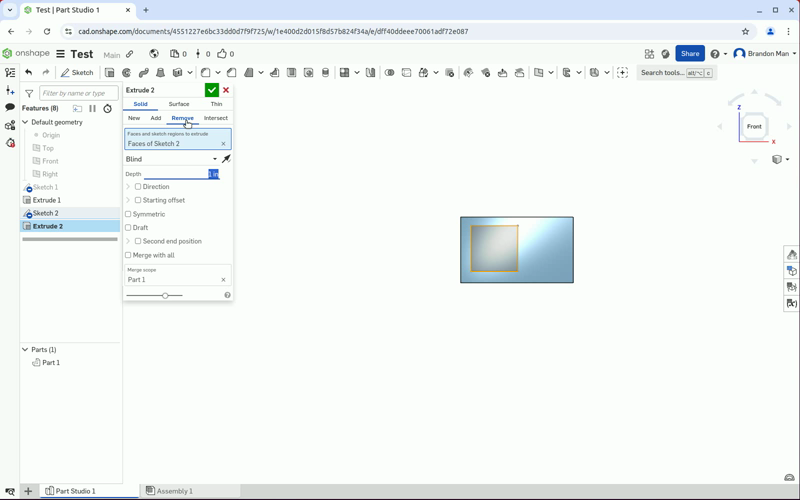
text(0.722)
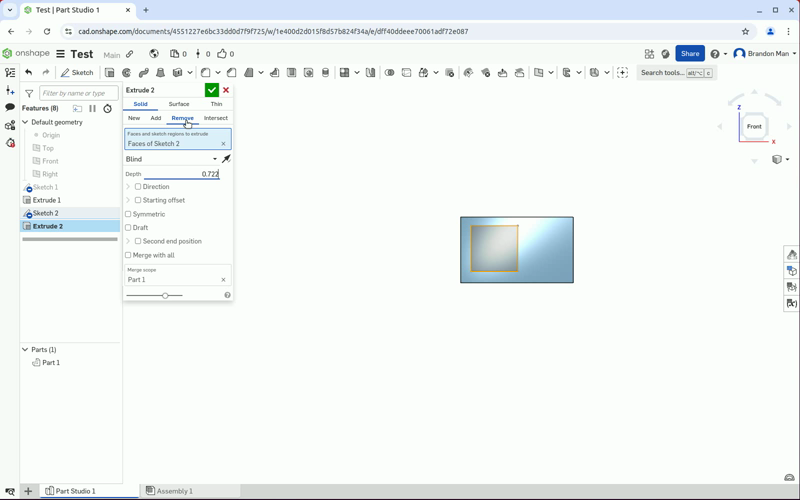
key(tab, 6)
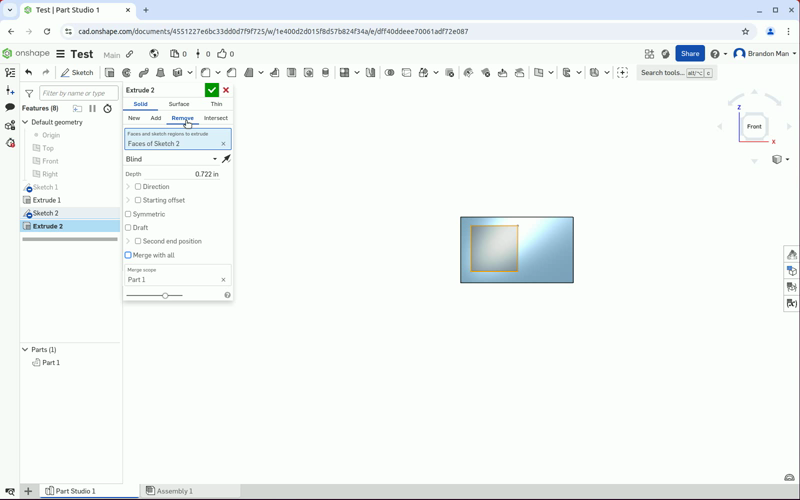
key(space)
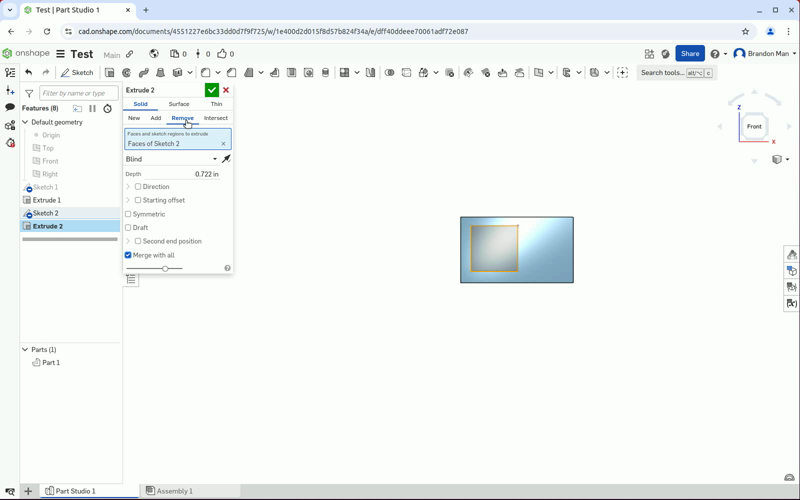
key(enter)
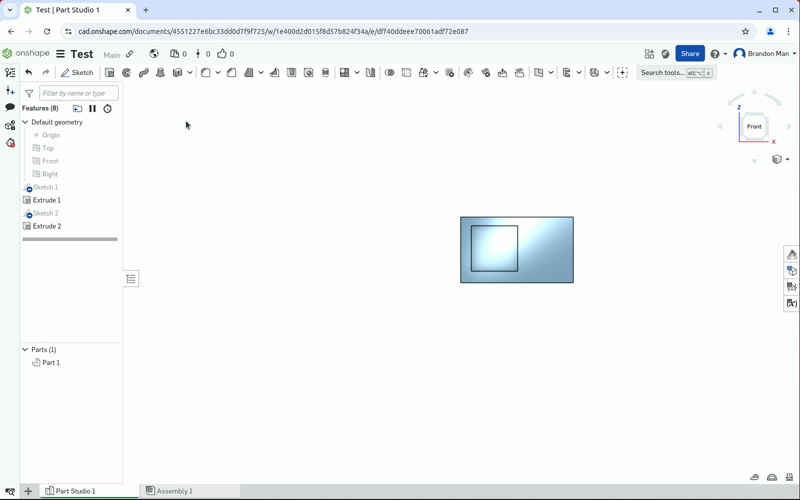
key(shift+h)
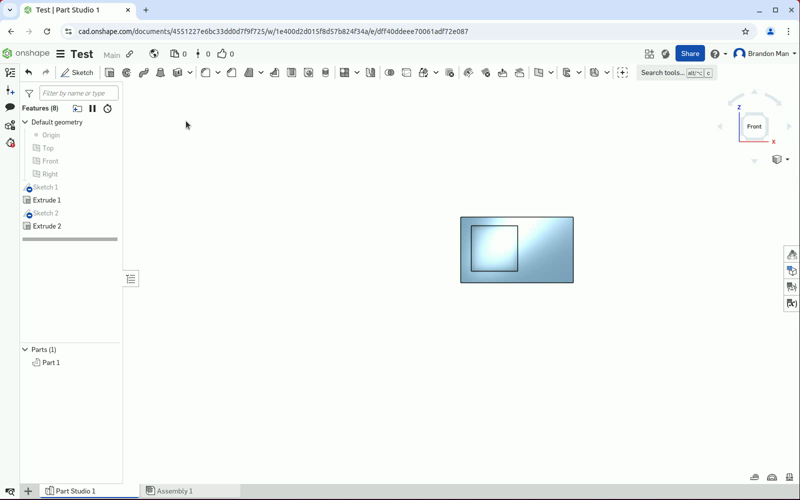
key(shift+h)
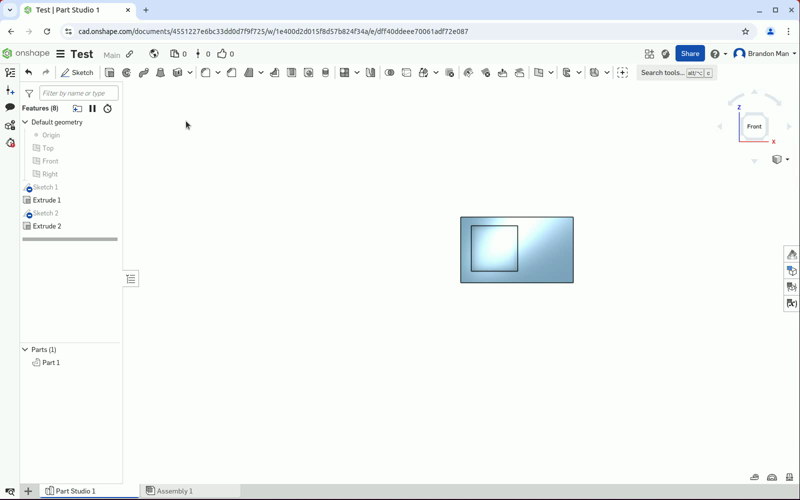
mouse_move(73, 189)
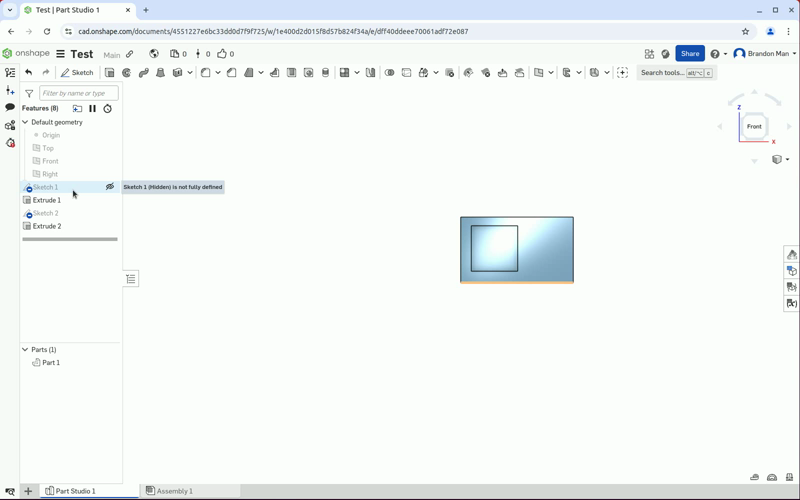
click(73, 189)
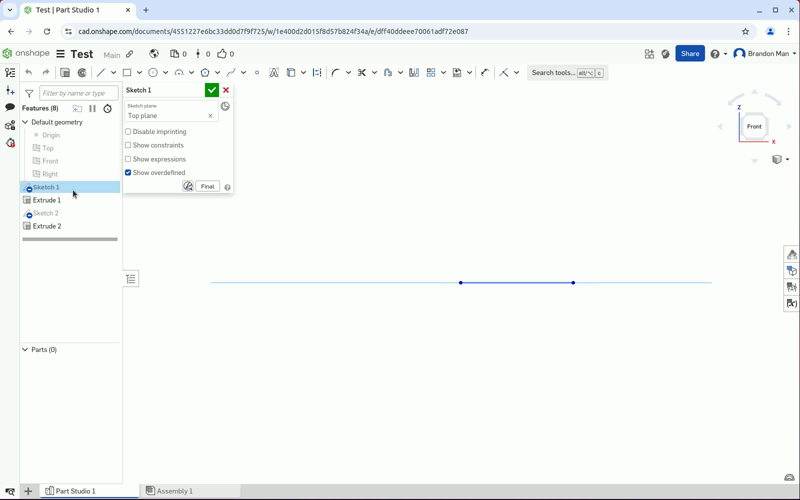
mouse_move(229, 92)
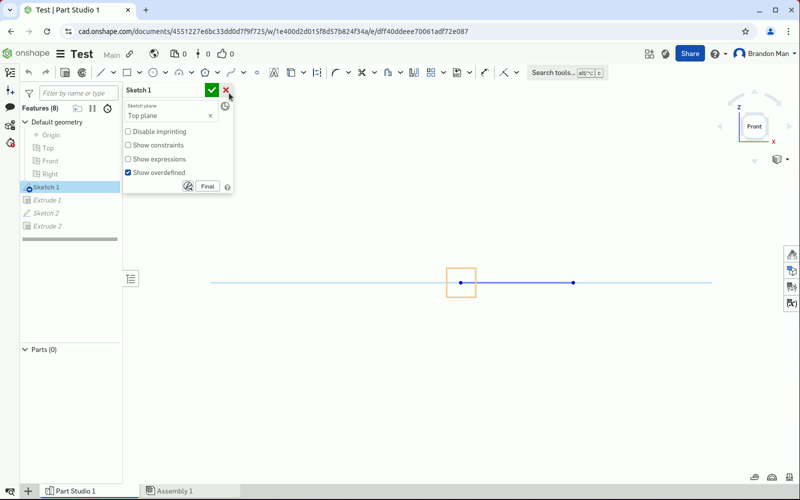
click(229, 92)
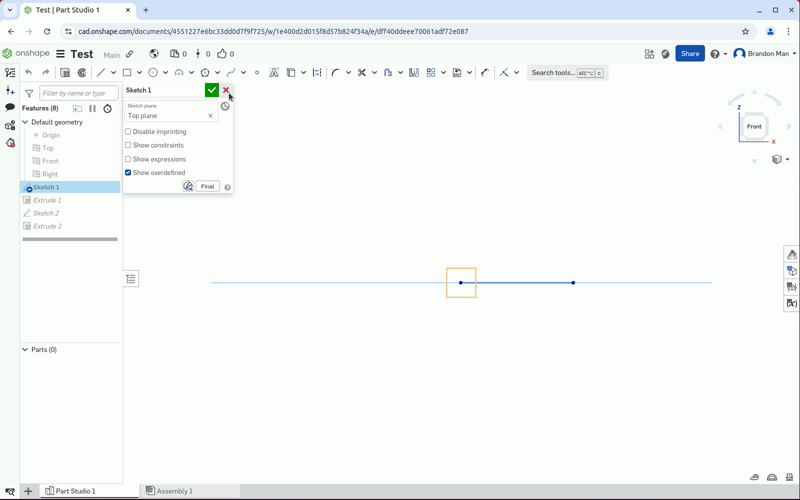
key(shift+s)
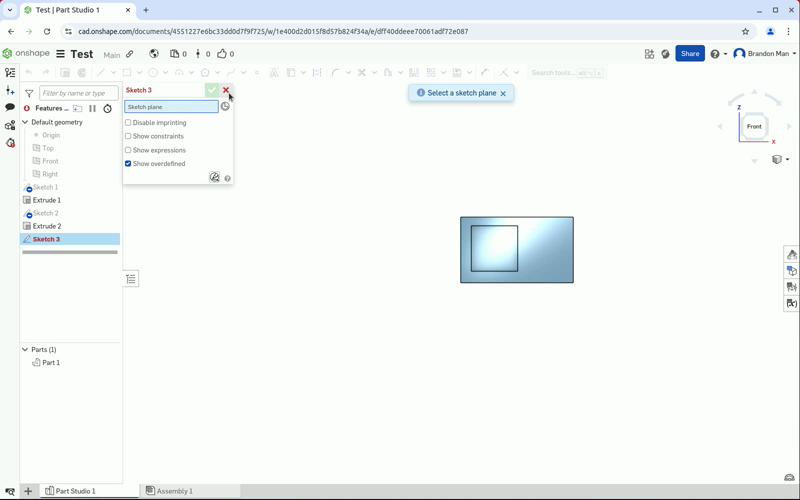
mouse_move(73, 163)
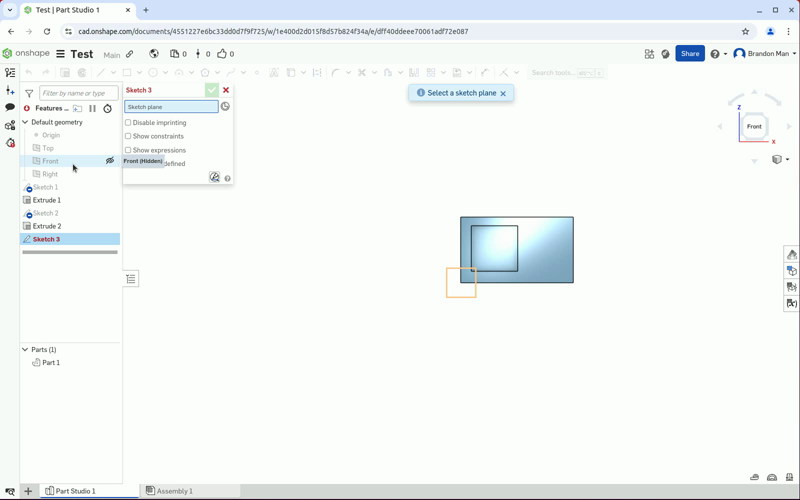
click(73, 163)
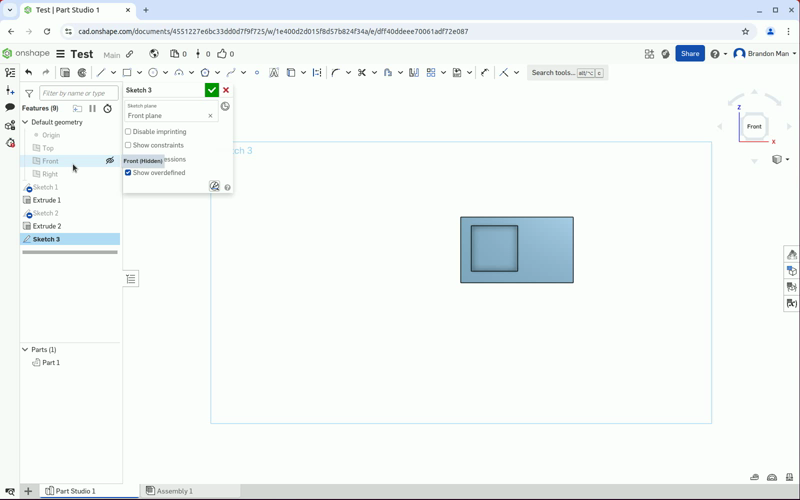
mouse_move(73, 352)
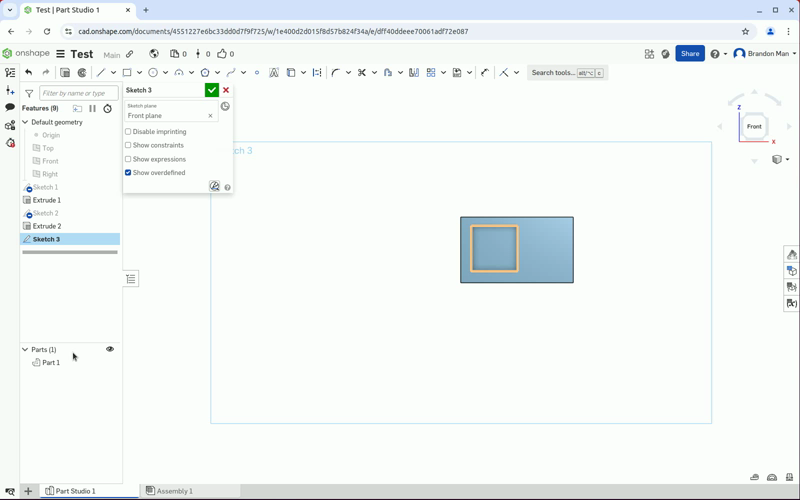
key(y)
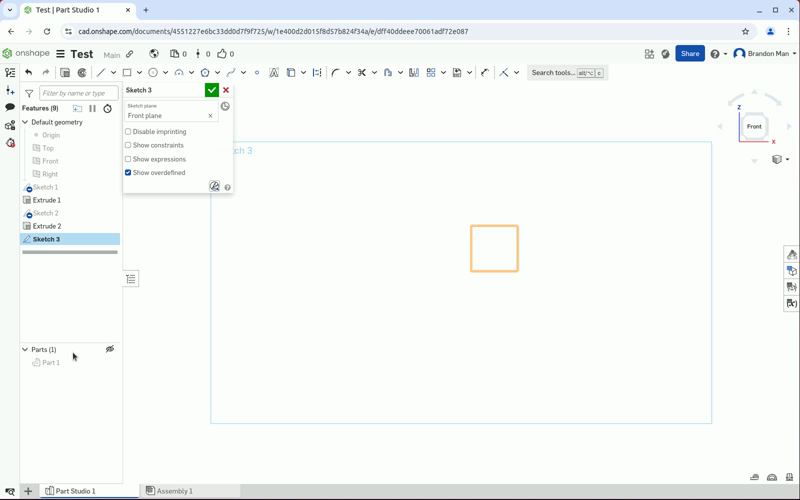
key(l)
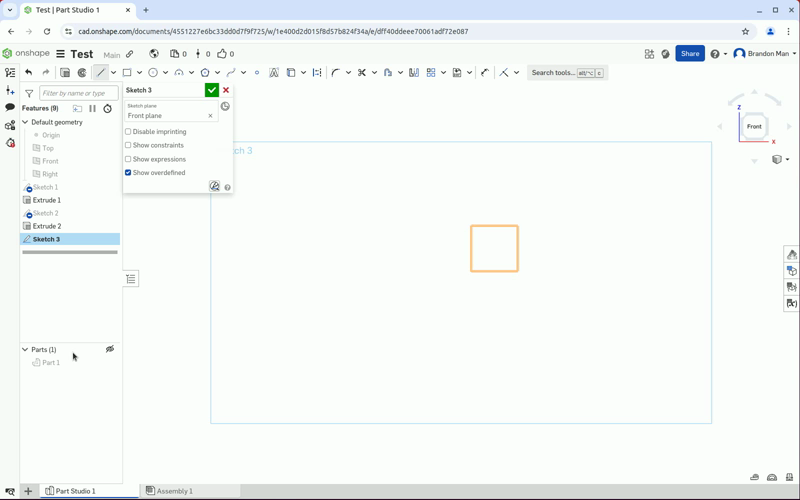
key_down(shift)
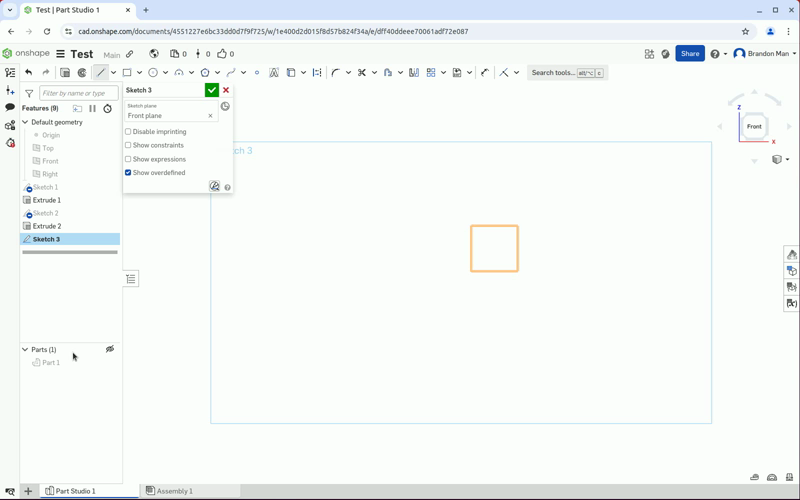
mouse_move(537, 241)
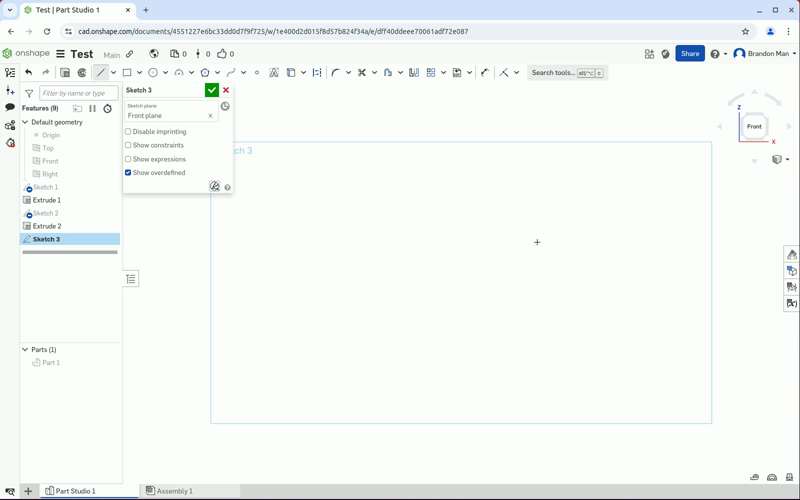
click(537, 241)
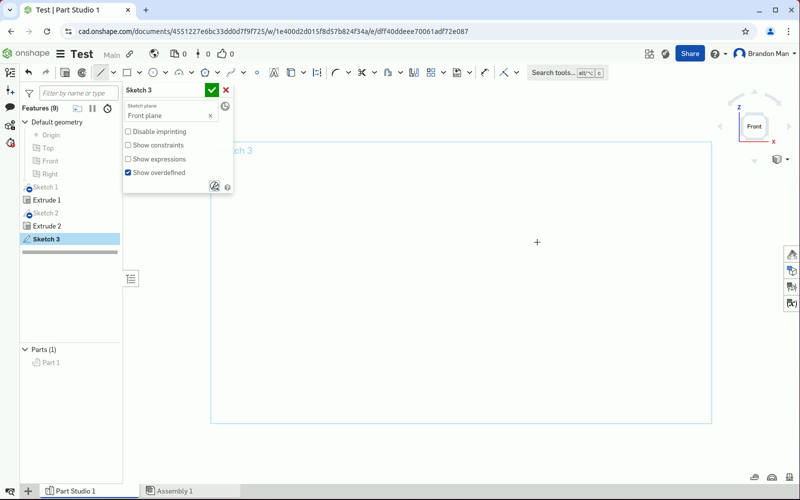
key_up(shift)
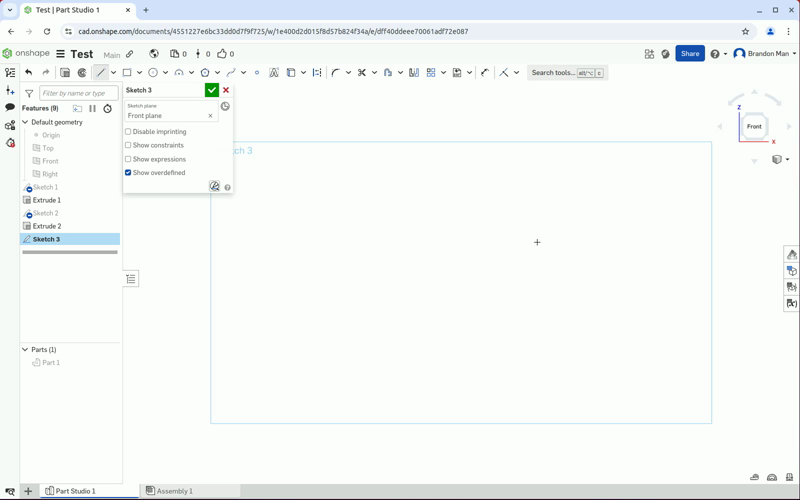
key_down(shift)
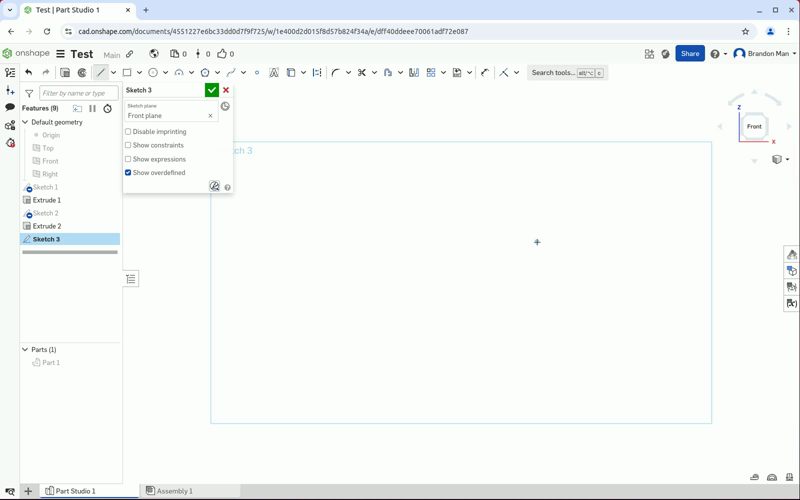
mouse_move(567, 241)
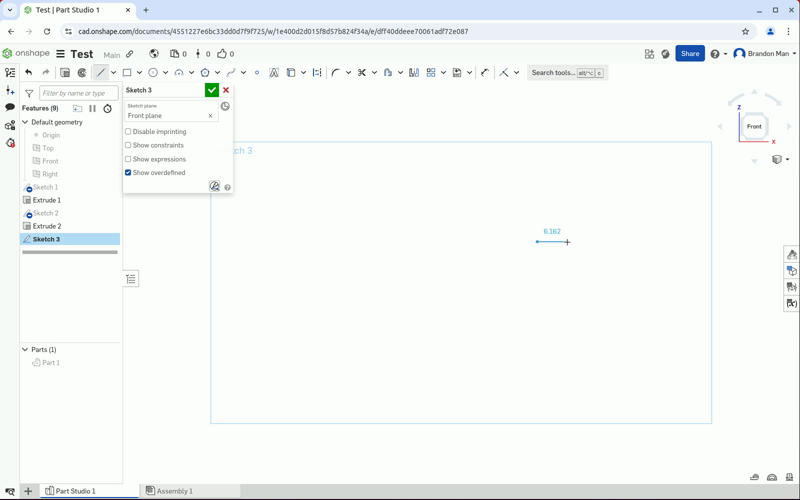
mouse_move(558, 241)
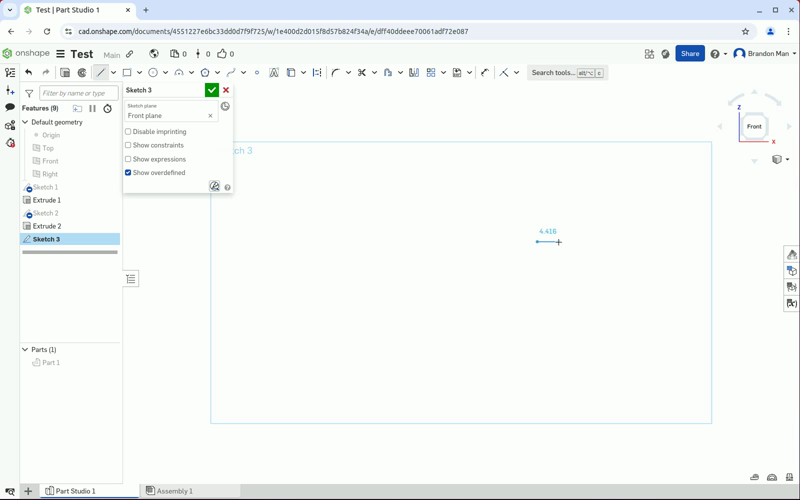
click(558, 241)
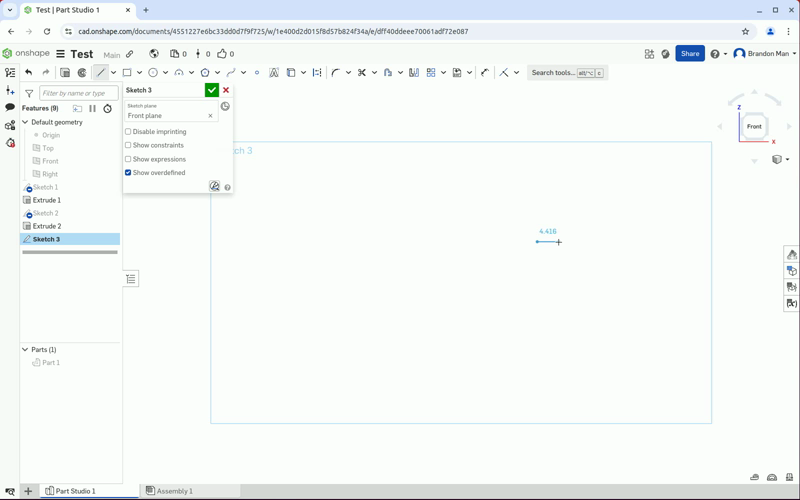
key_up(shift)
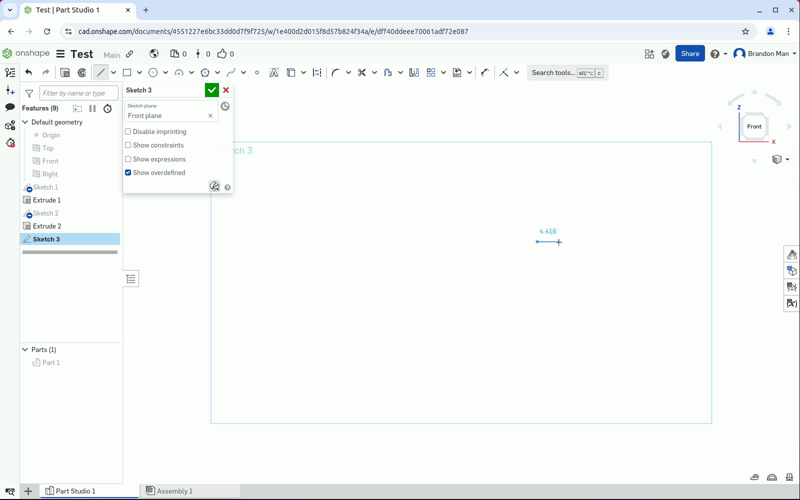
key_down(shift)
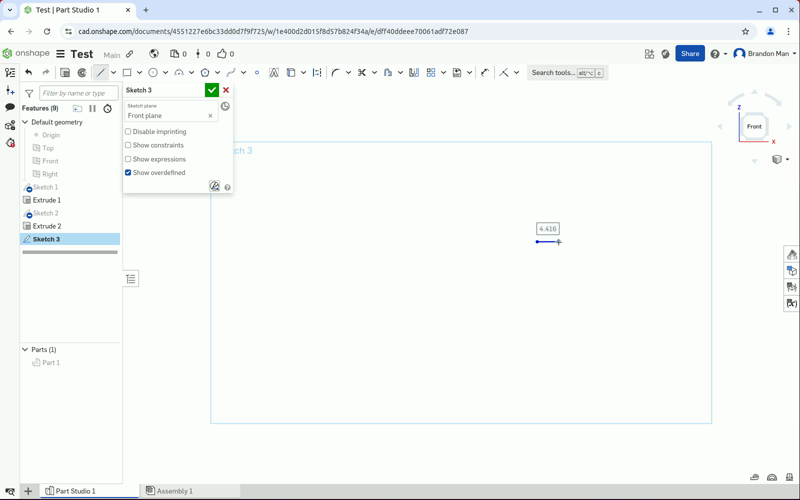
mouse_move(588, 241)
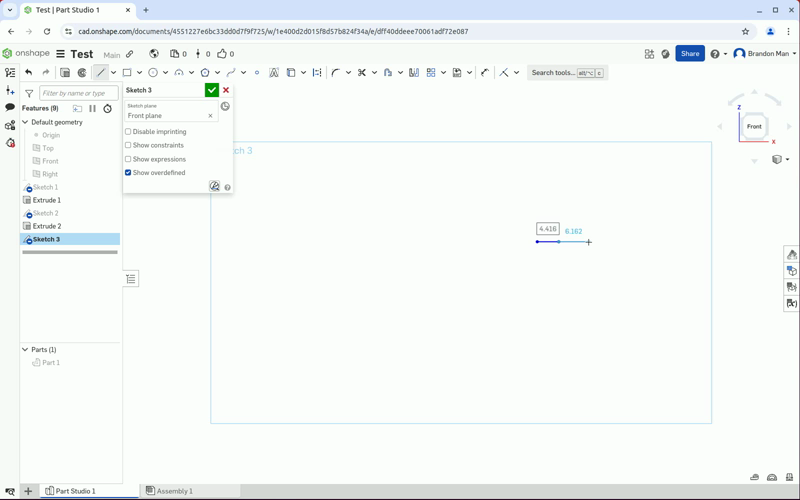
mouse_move(558, 229)
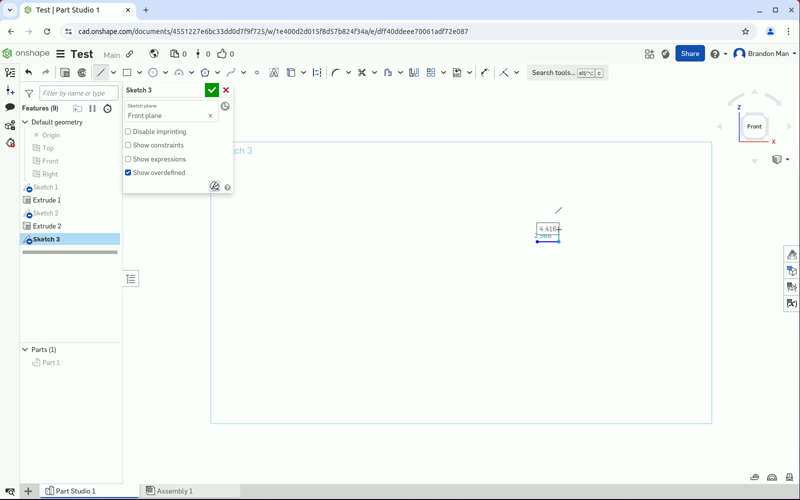
click(558, 229)
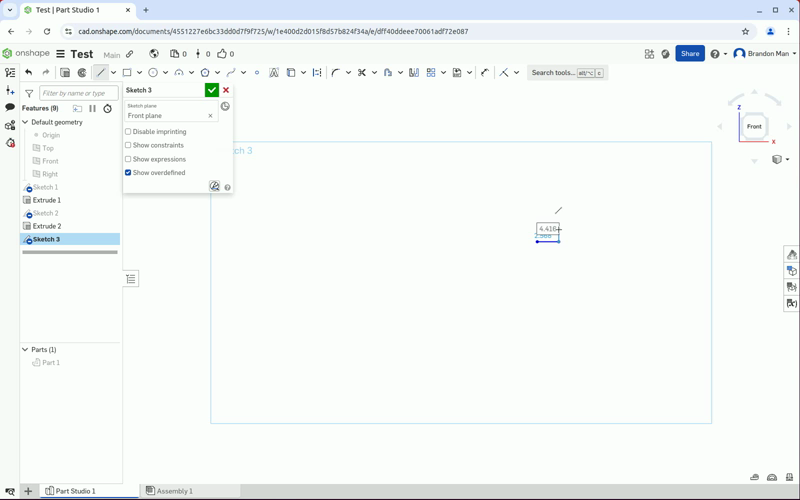
key_up(shift)
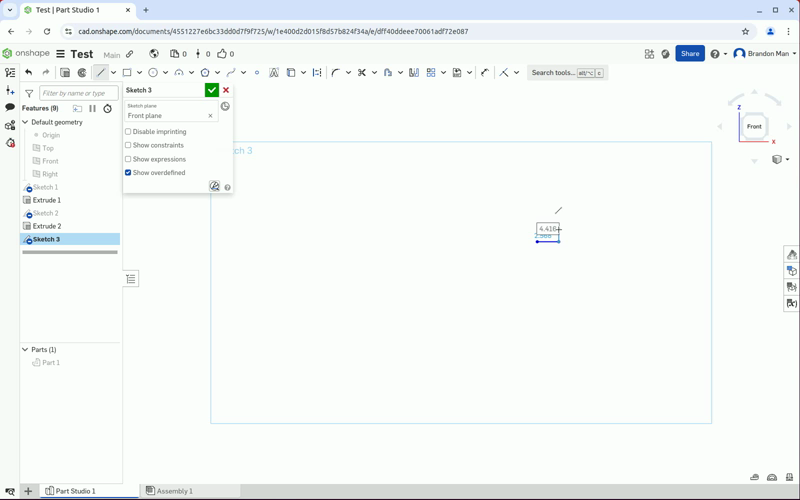
key_down(shift)
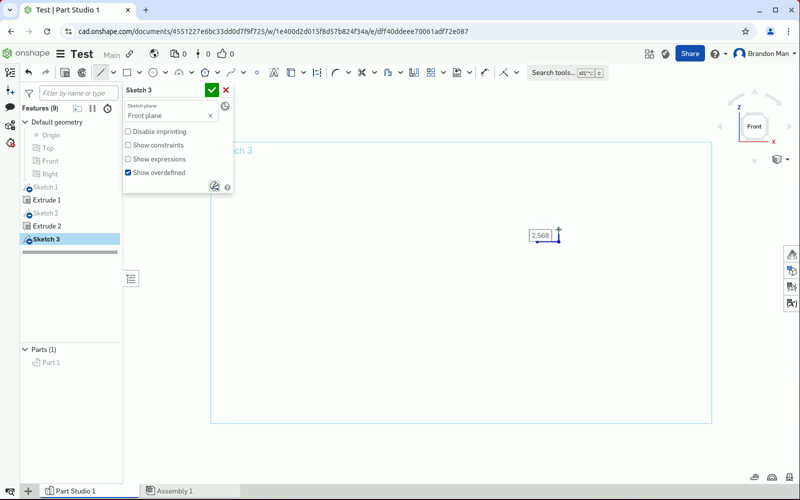
mouse_move(588, 229)
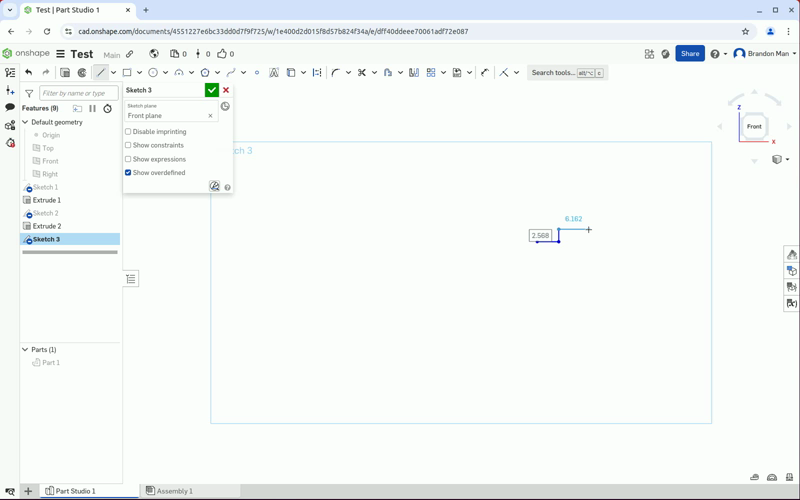
mouse_move(537, 229)
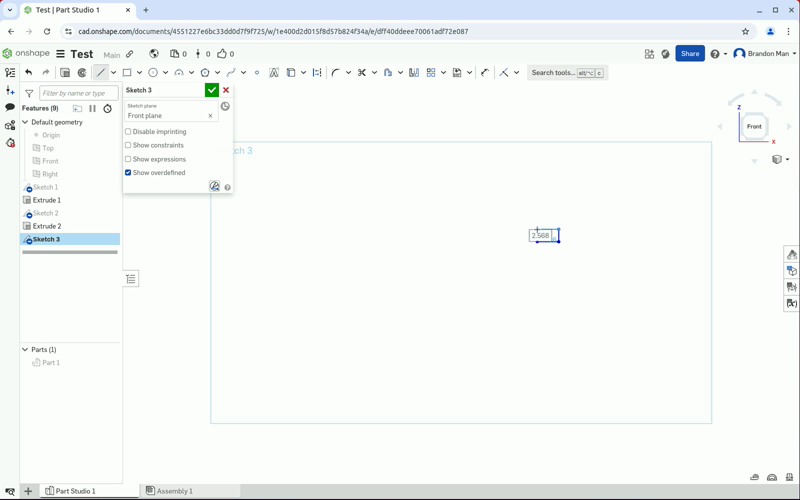
click(537, 229)
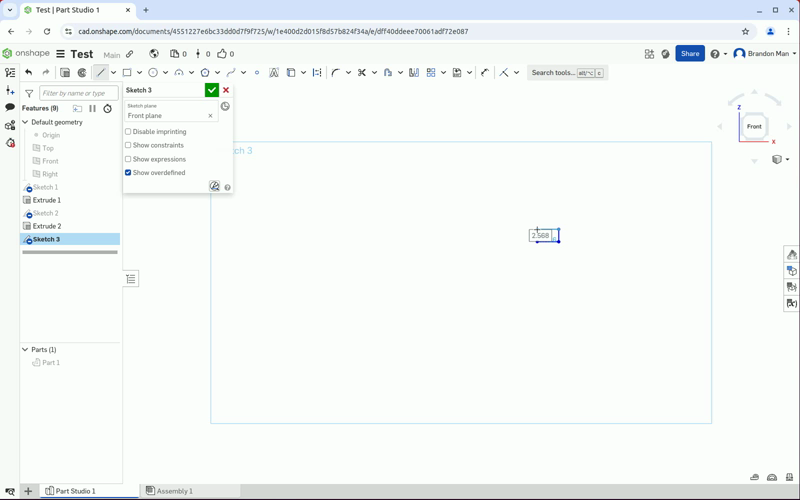
key_up(shift)
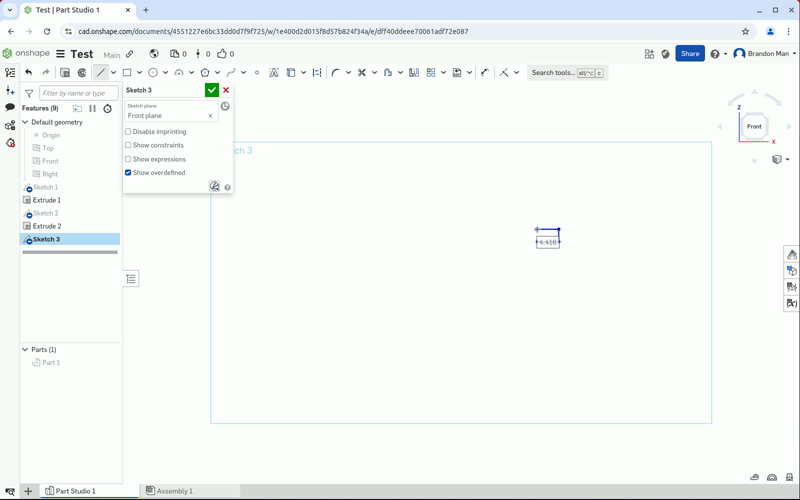
mouse_move(567, 229)
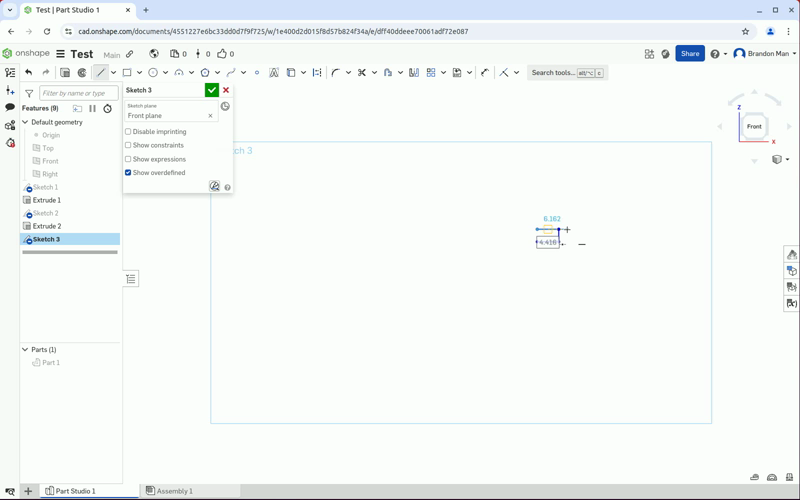
key_down(shift)
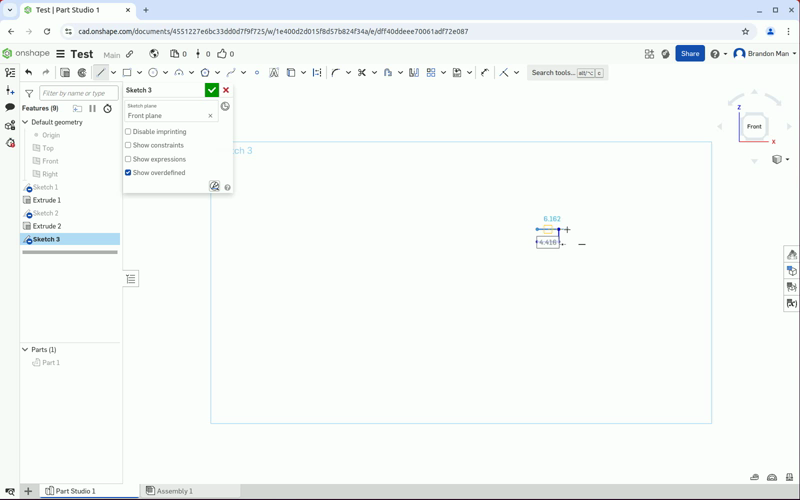
mouse_move(537, 241)
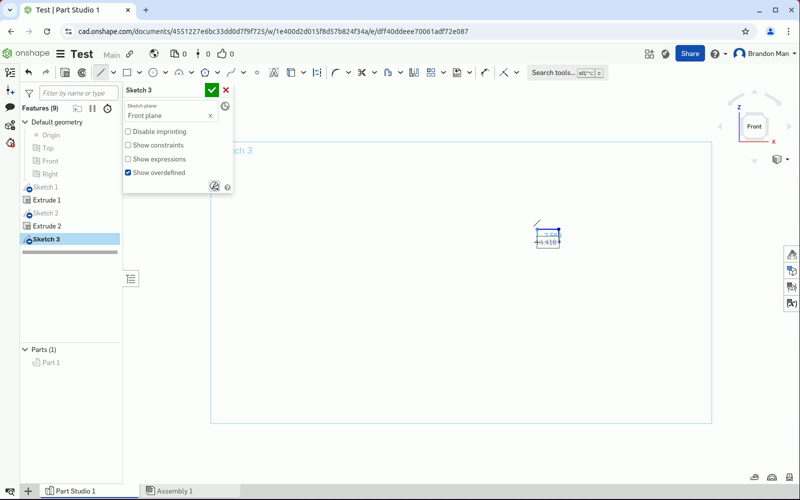
key_up(shift)
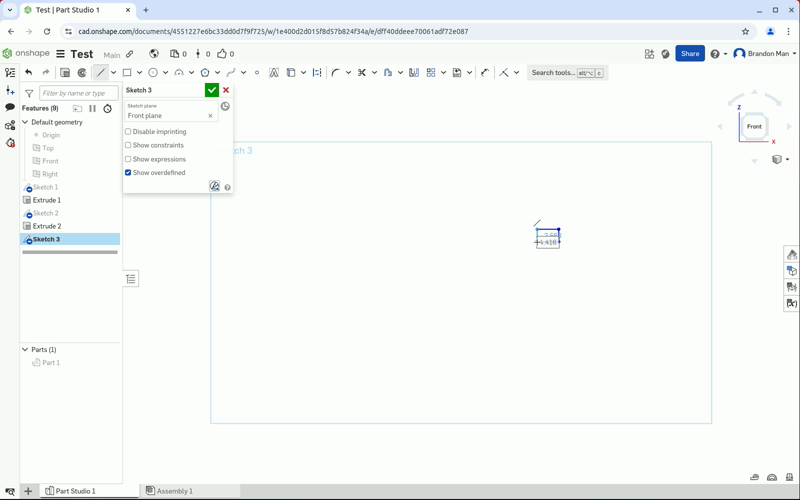
click(537, 241)
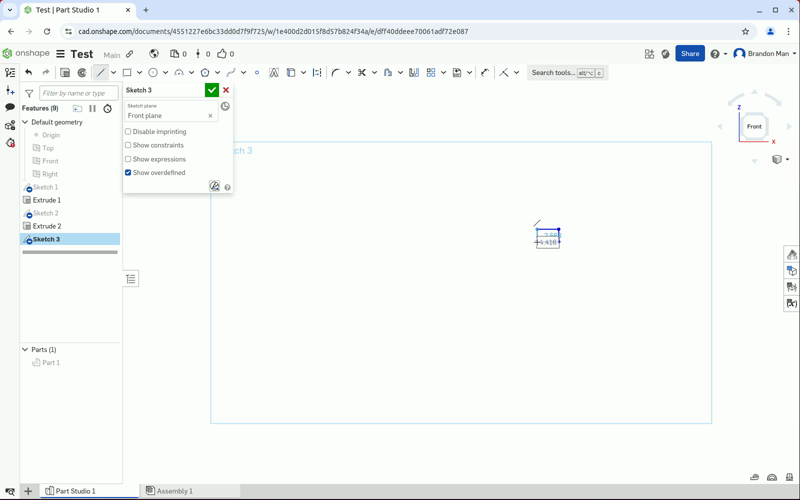
key(esc)
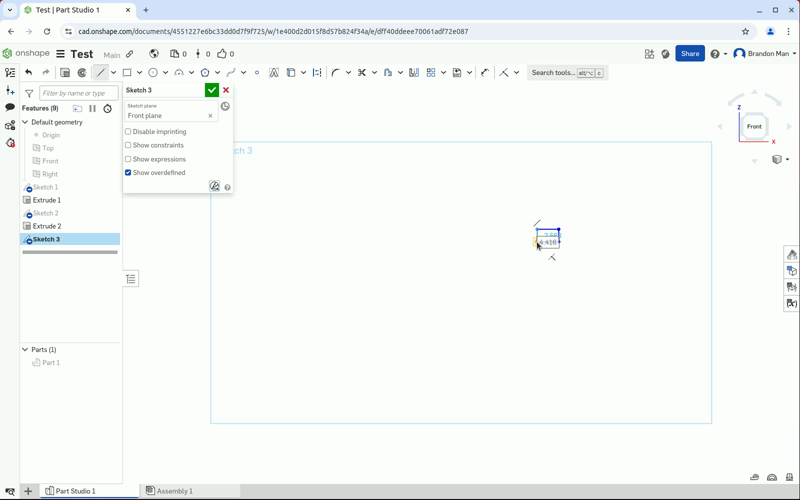
mouse_move(542, 232)
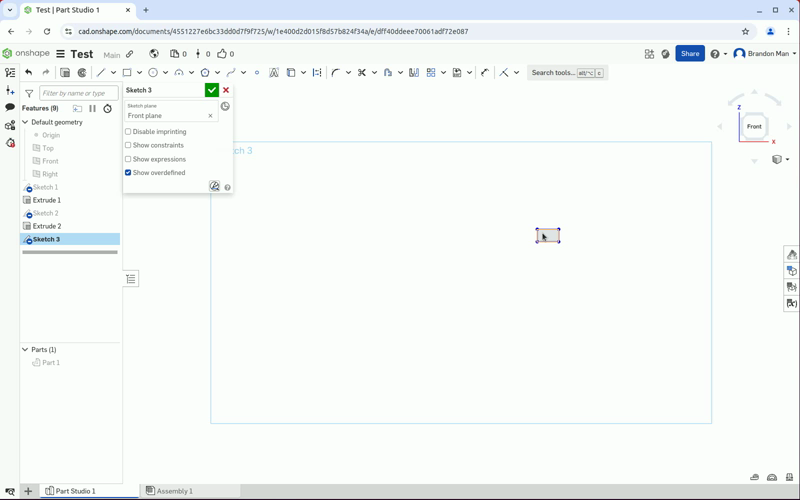
scroll(6)
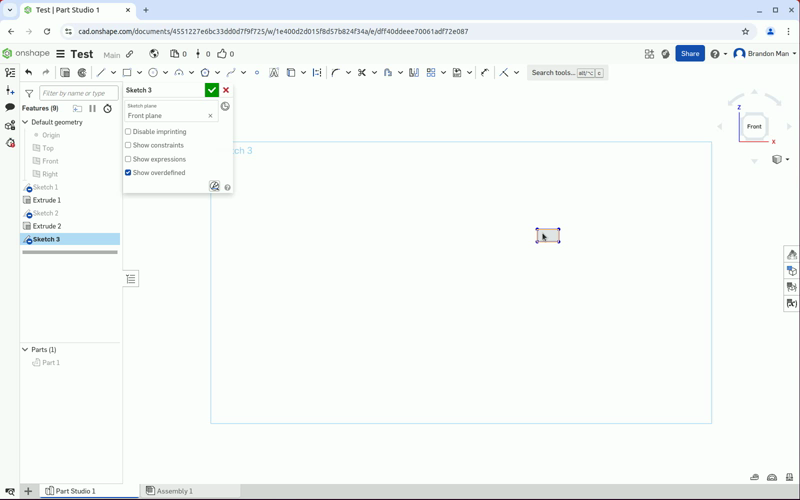
scroll(6)
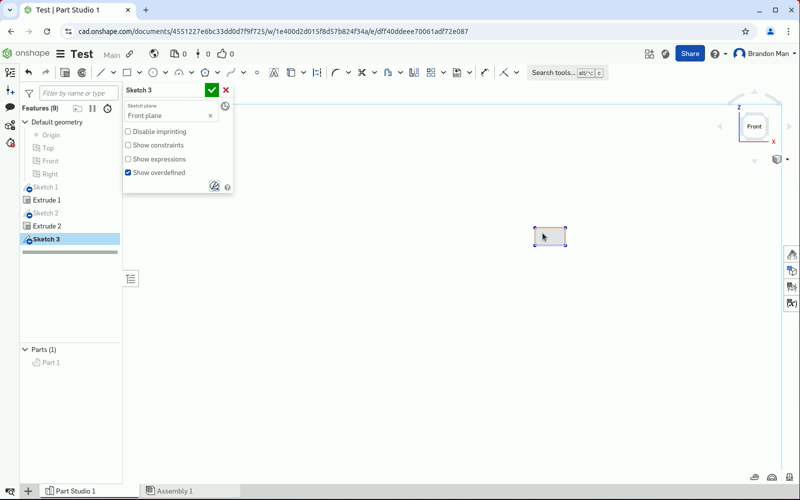
scroll(6)
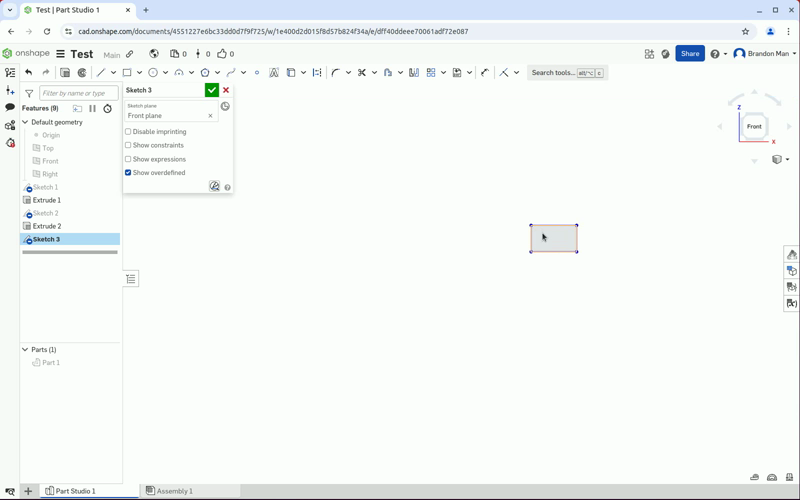
scroll(6)
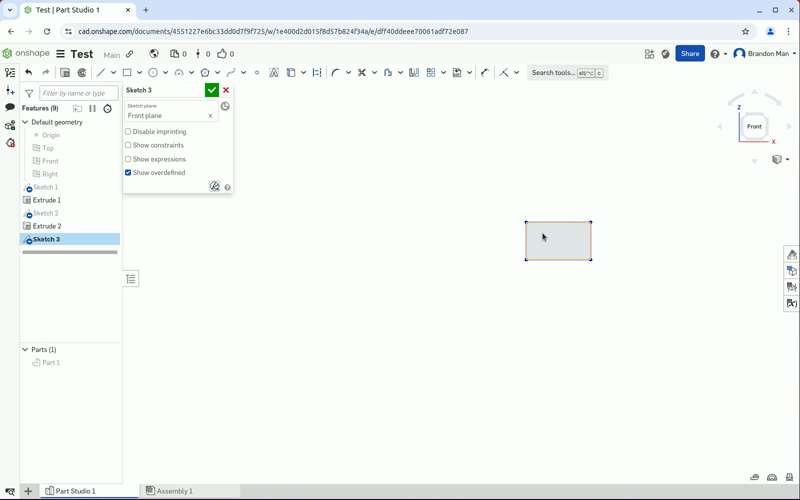
scroll(6)
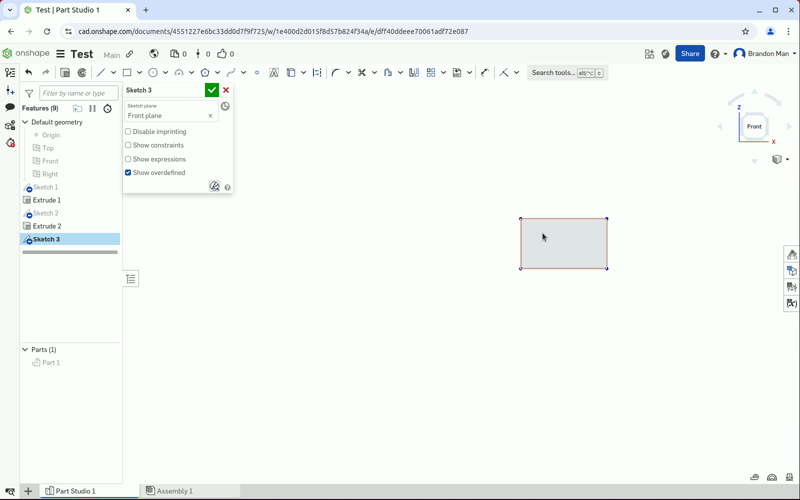
scroll(6)
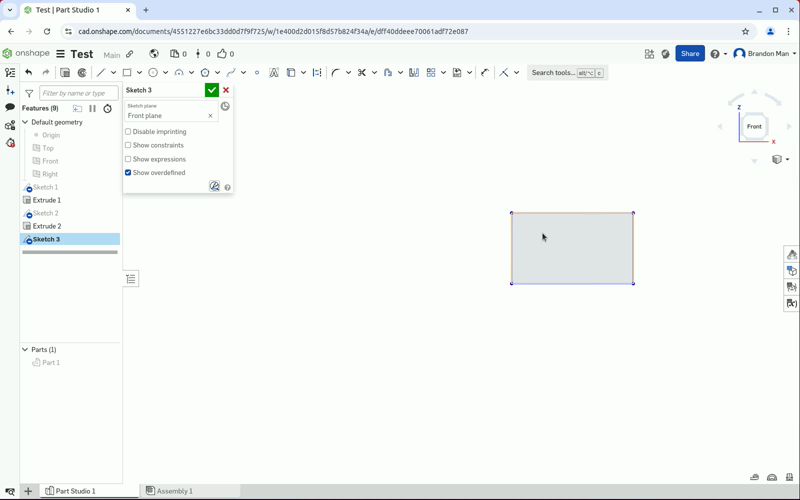
scroll(6)
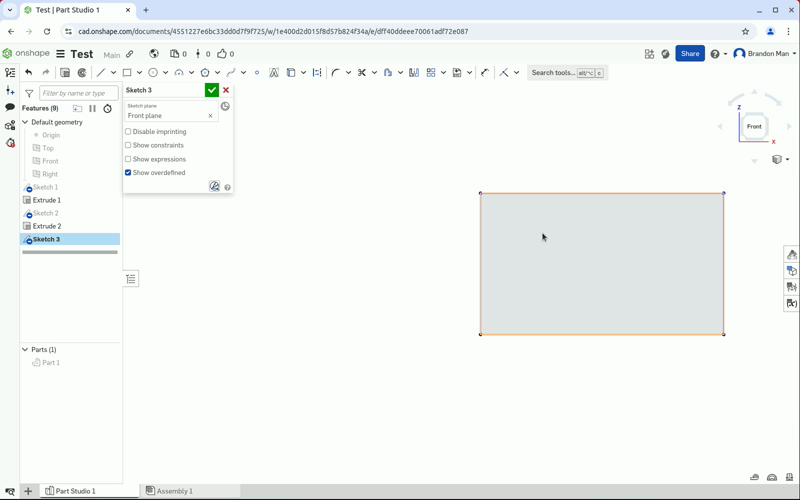
click(542, 232)
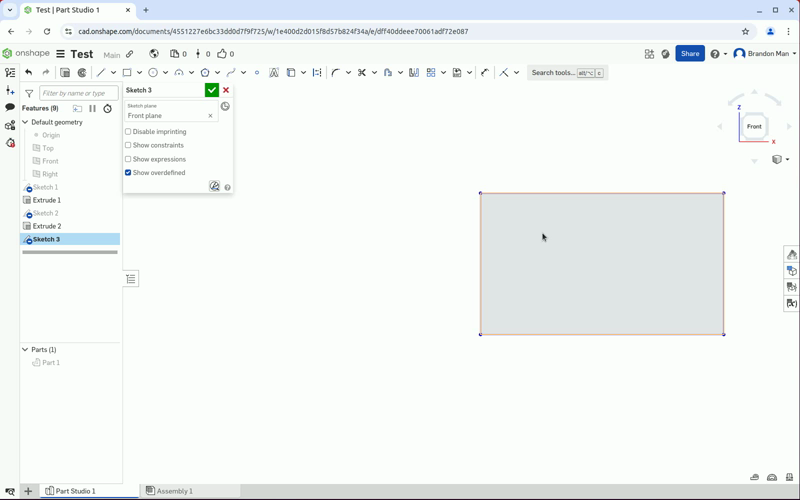
scroll(-6)
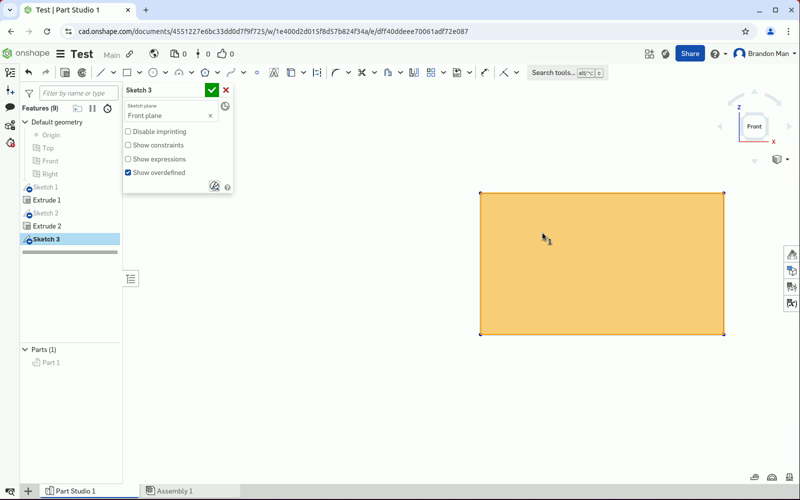
scroll(-6)
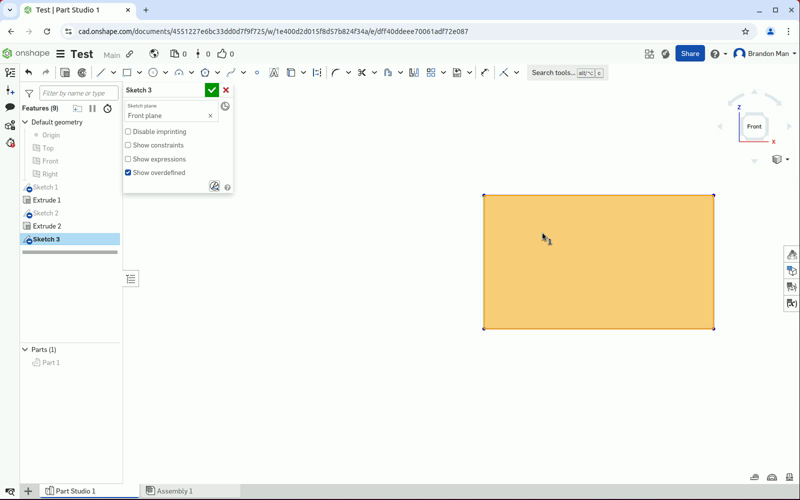
scroll(-6)
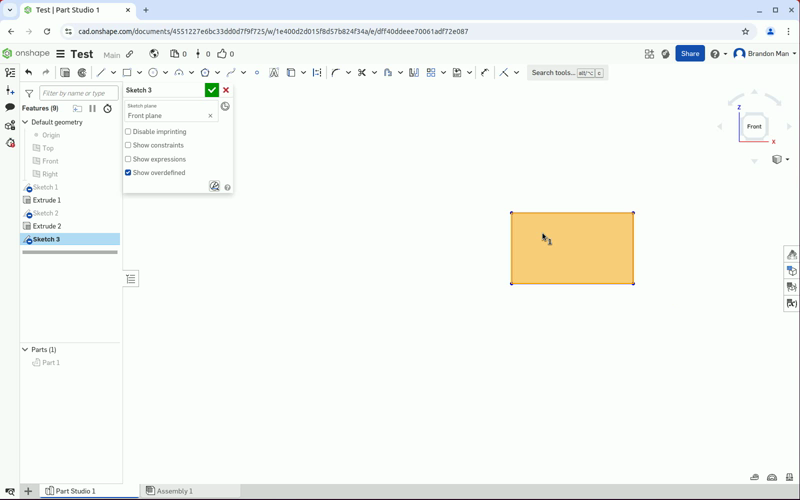
scroll(-6)
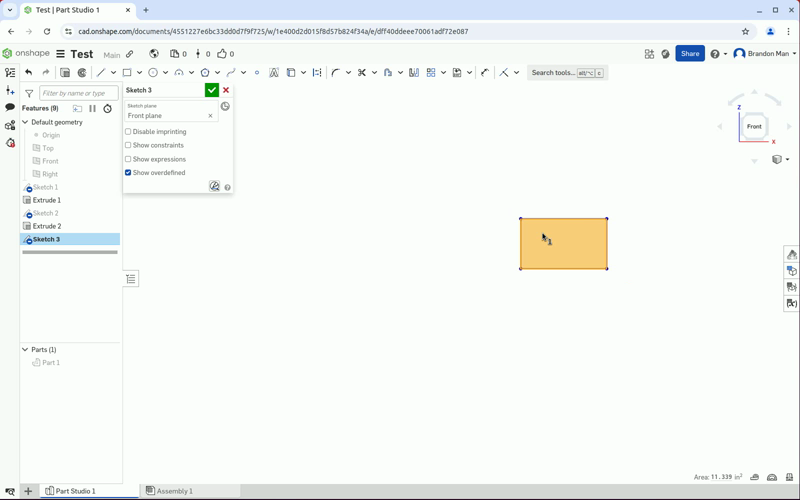
scroll(-6)
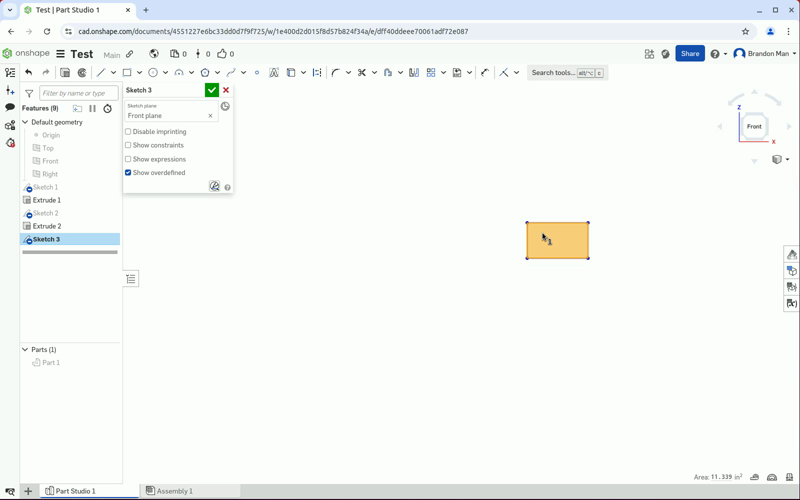
scroll(-6)
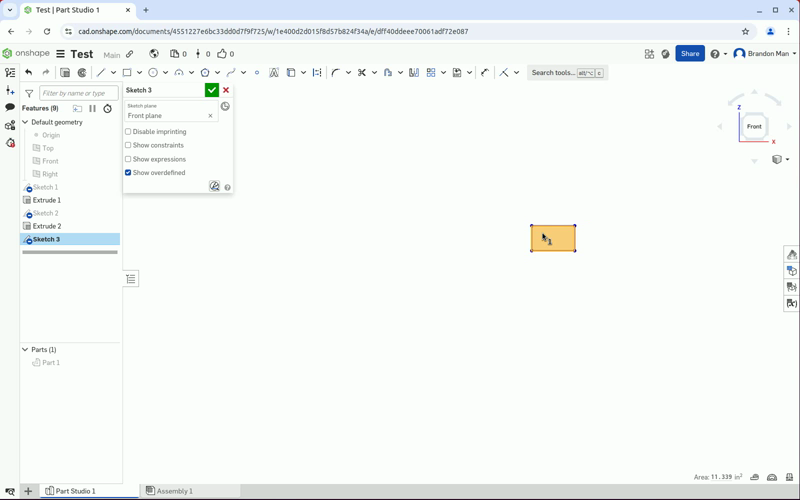
scroll(-6)
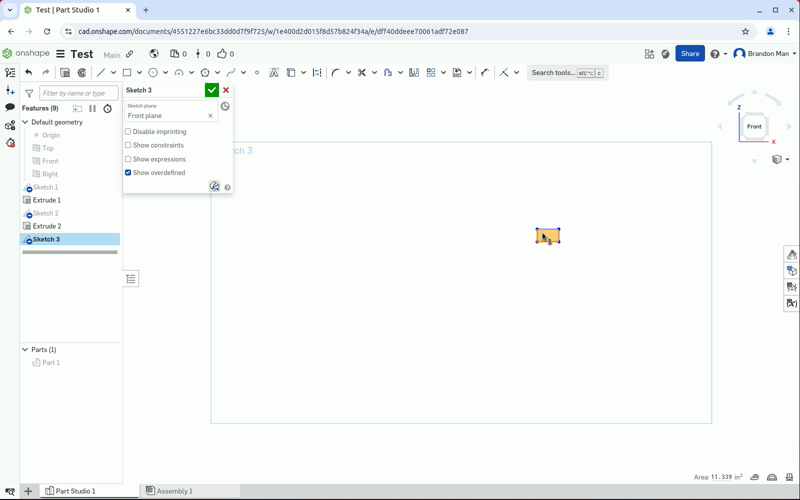
mouse_move(73, 352)
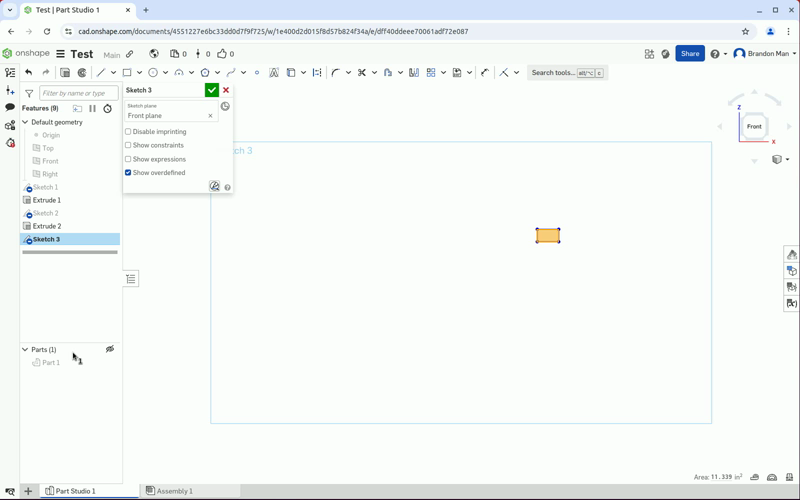
key(shift+y)
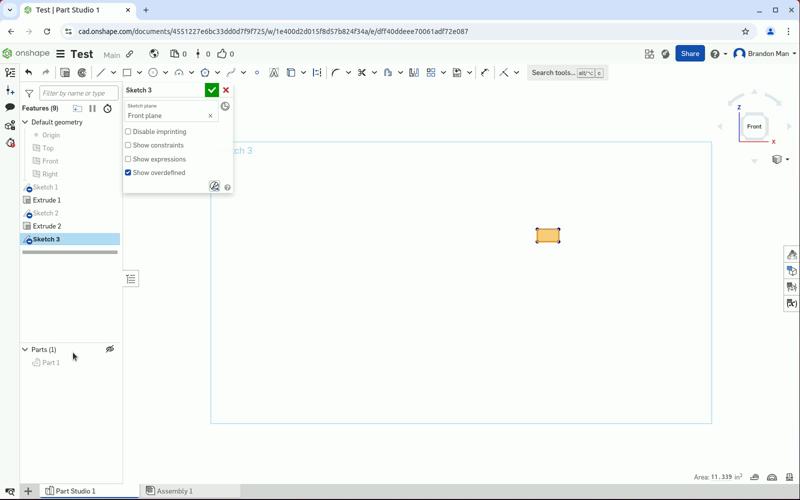
key(shift+e)
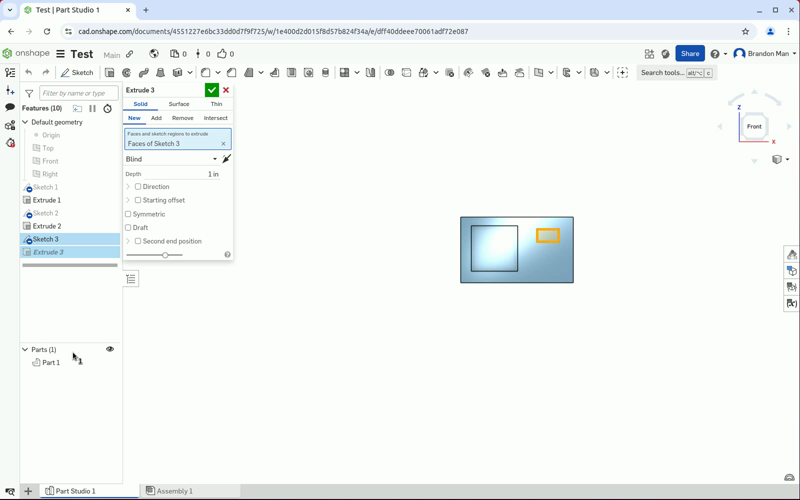
mouse_move(143, 106)
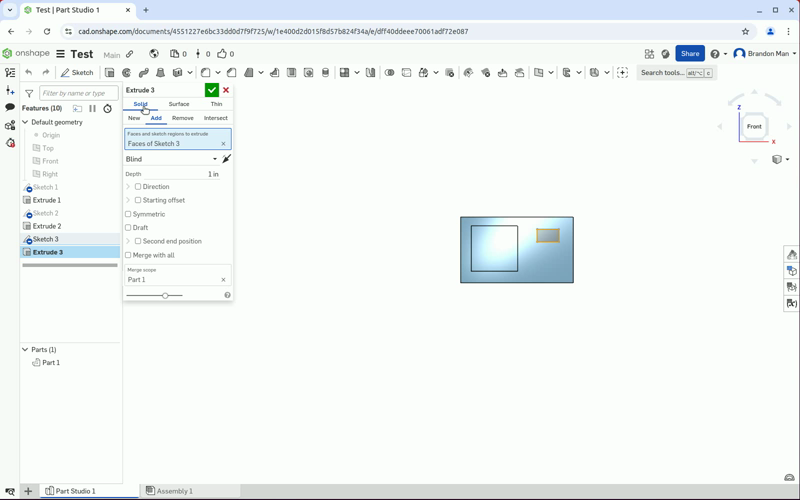
click(143, 106)
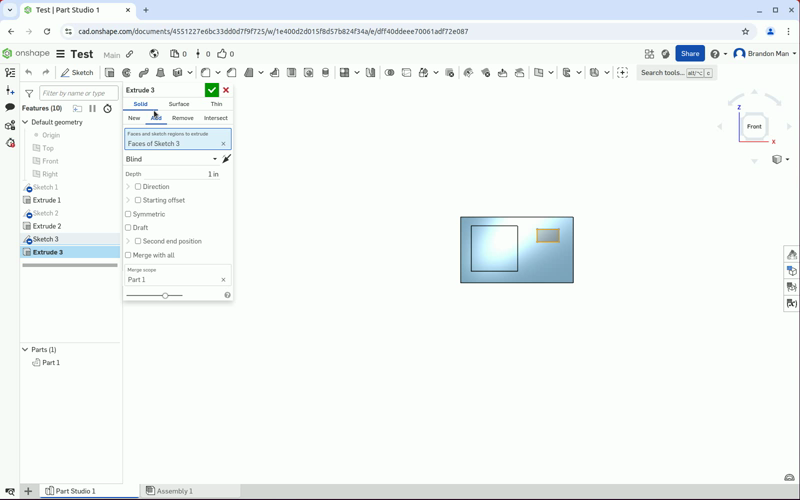
mouse_move(186, 120)
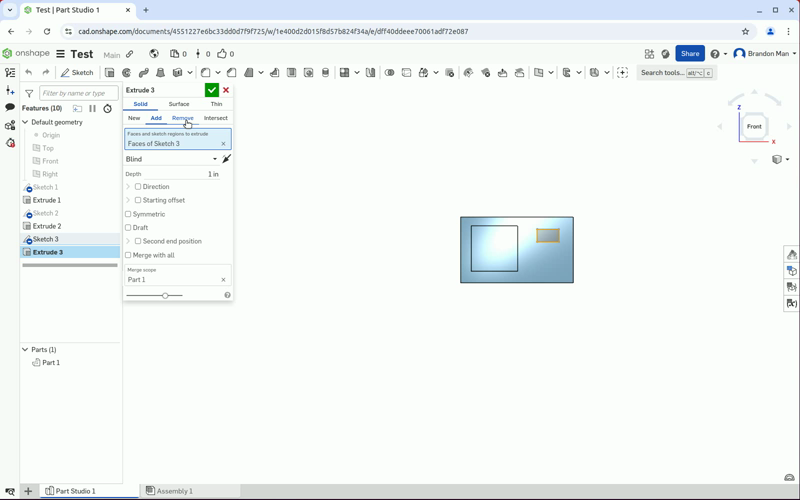
click(186, 120)
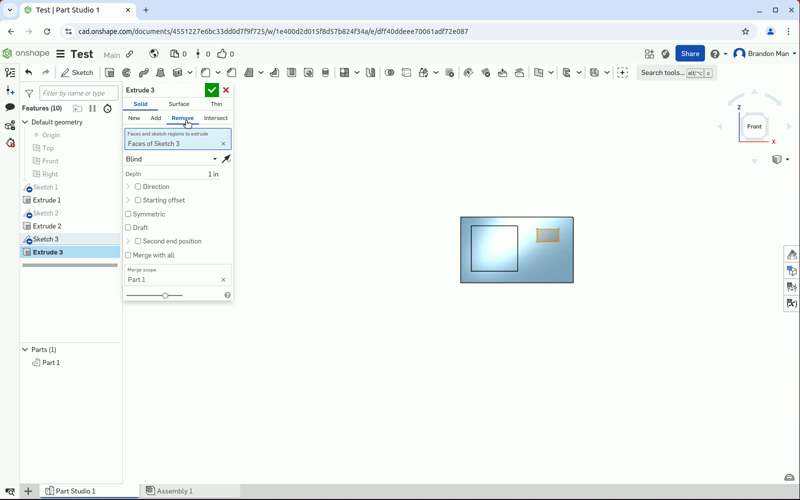
key(tab, 4)
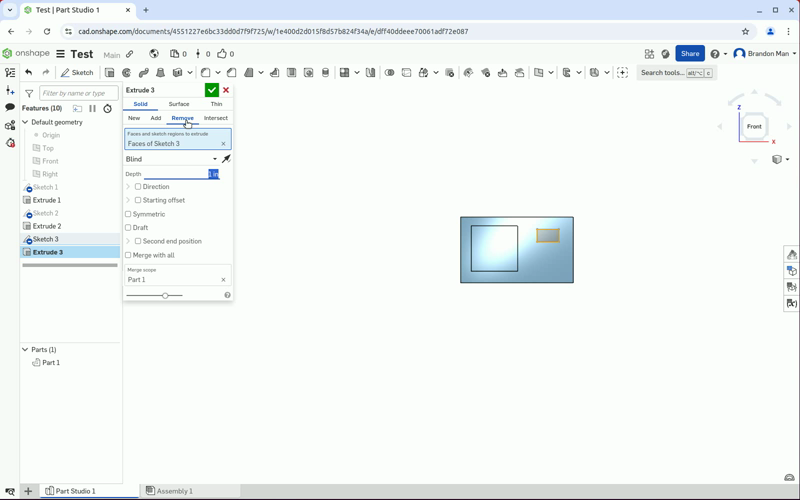
text(0.722)
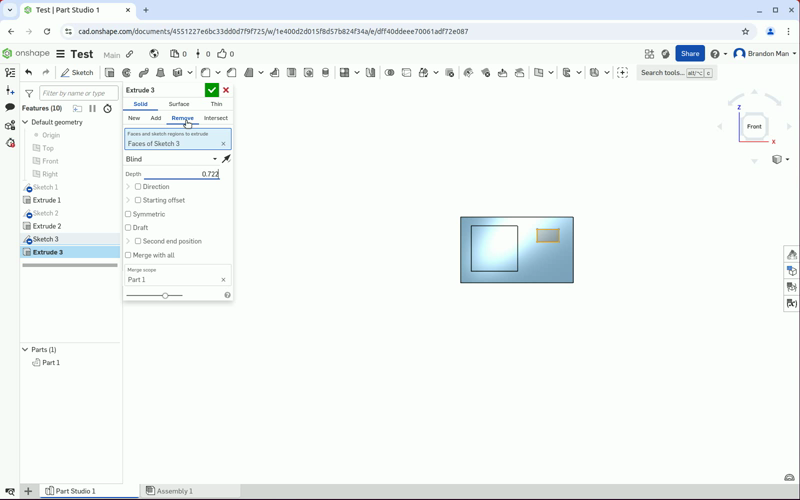
key(tab, 6)
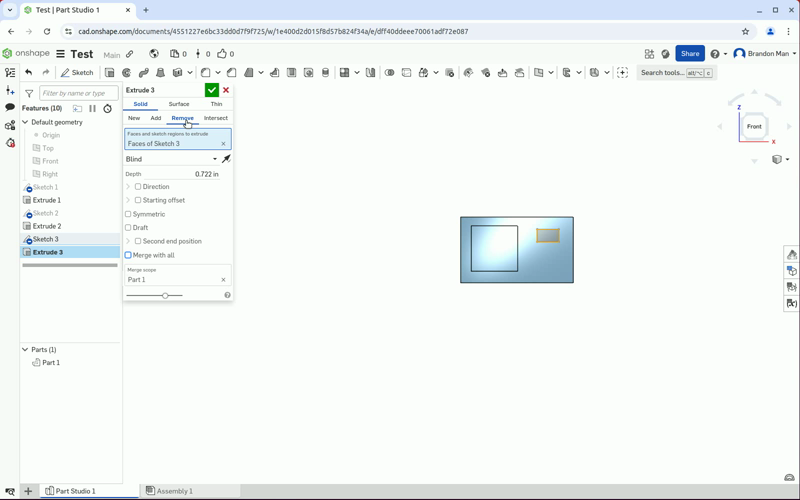
key(space)
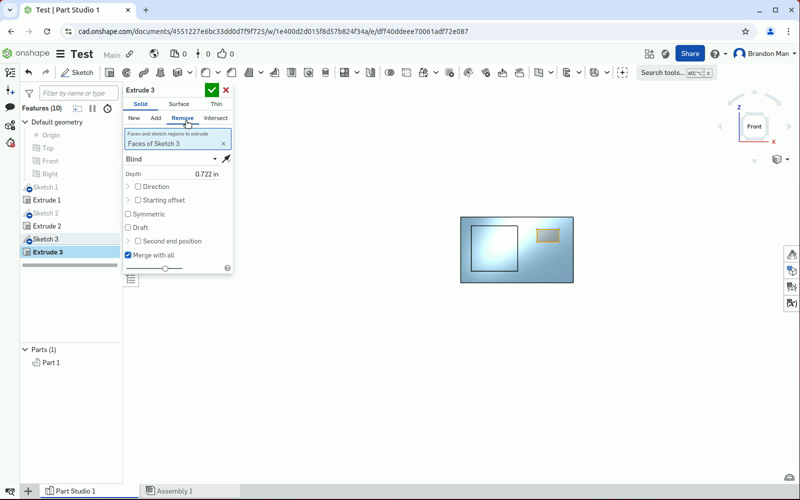
key(enter)
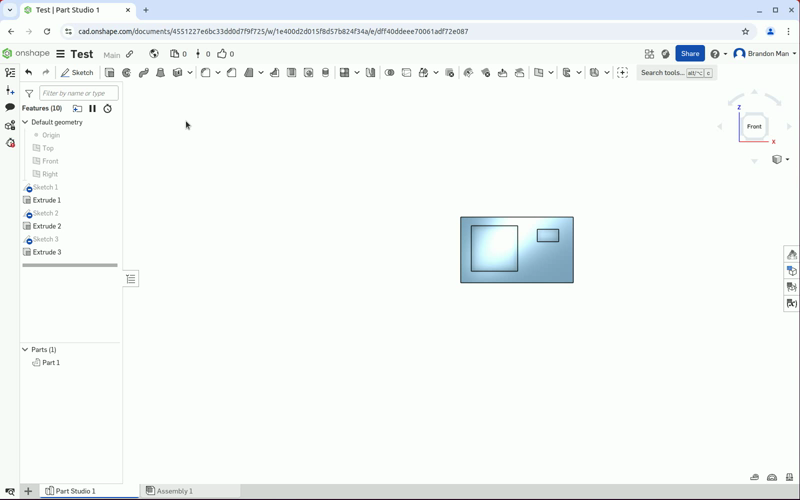
key(shift+h)
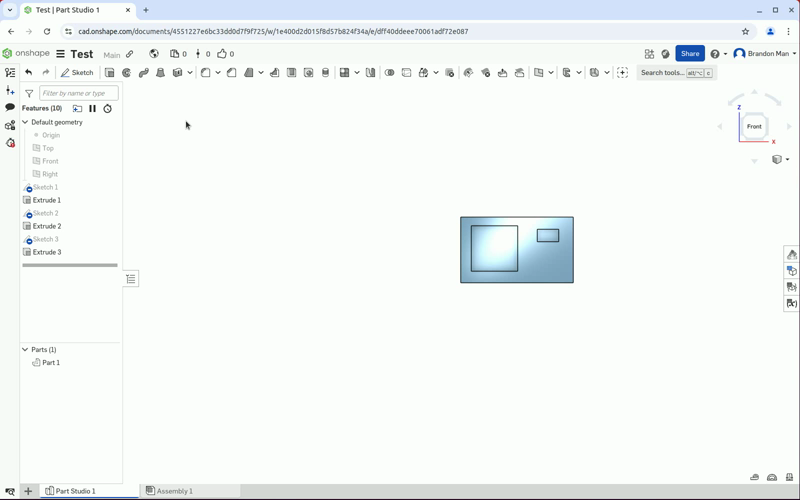
key(shift+h)
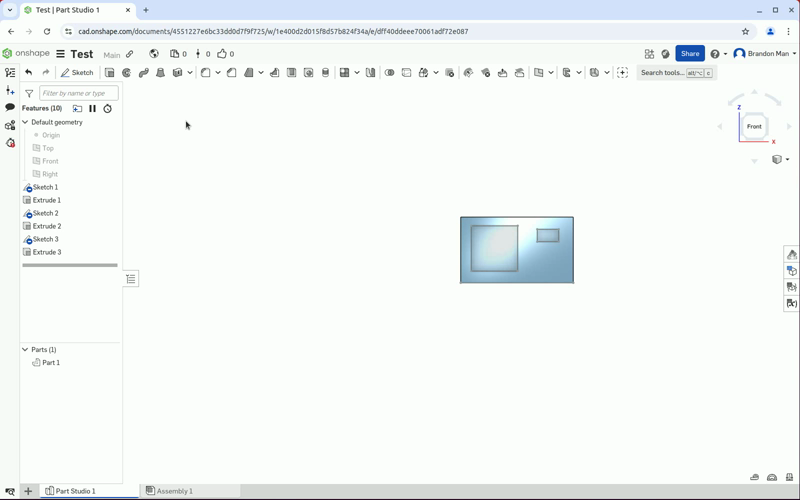
key(shift+7)
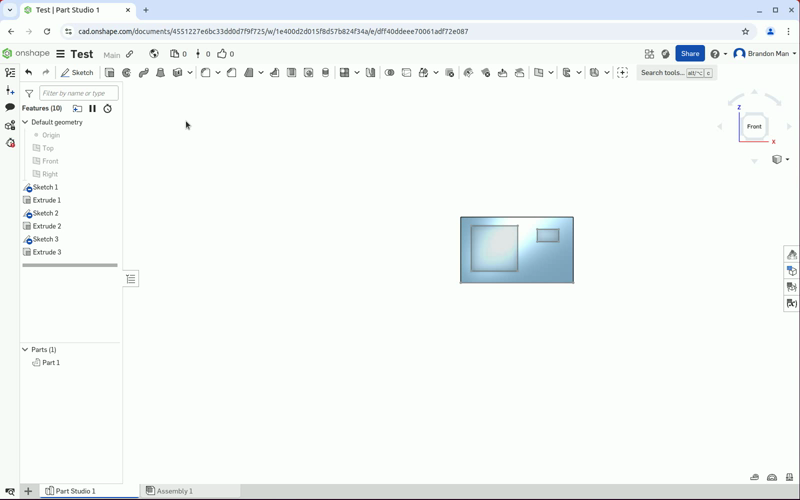
key(left, 2)
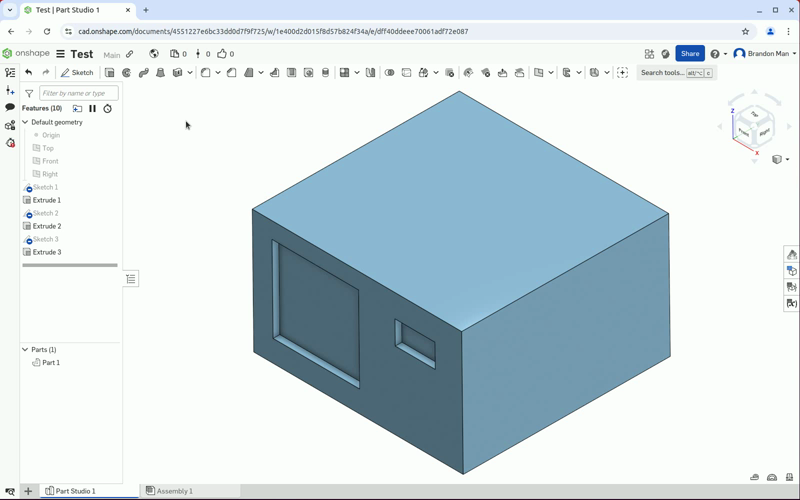
key(down, 2)
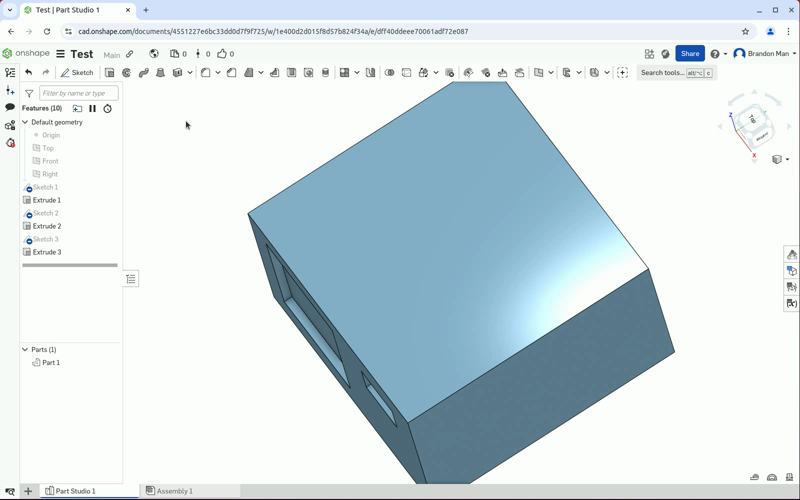
key(up, 2)
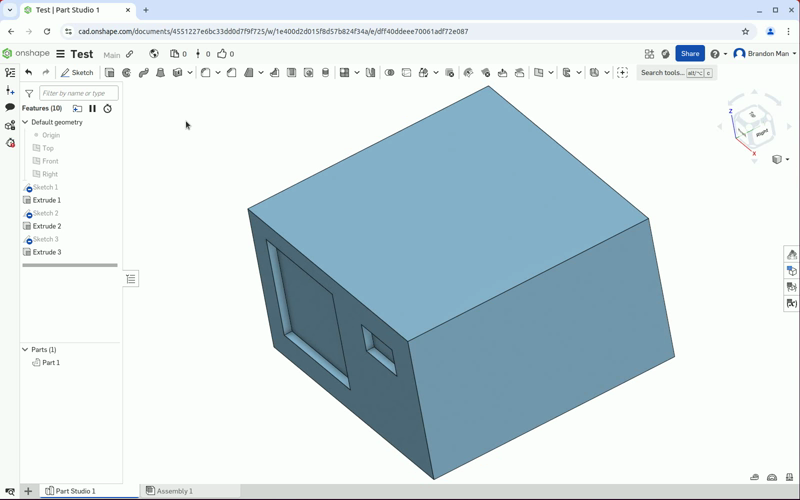
key(right, 2)
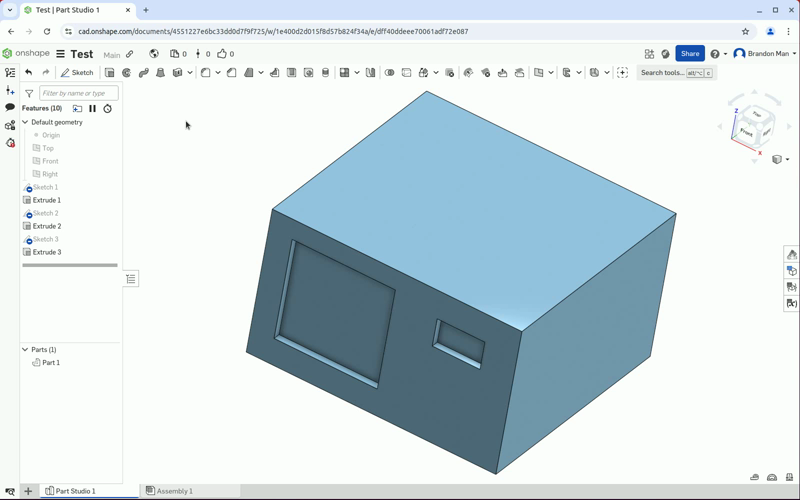
mouse_move(73, 189)
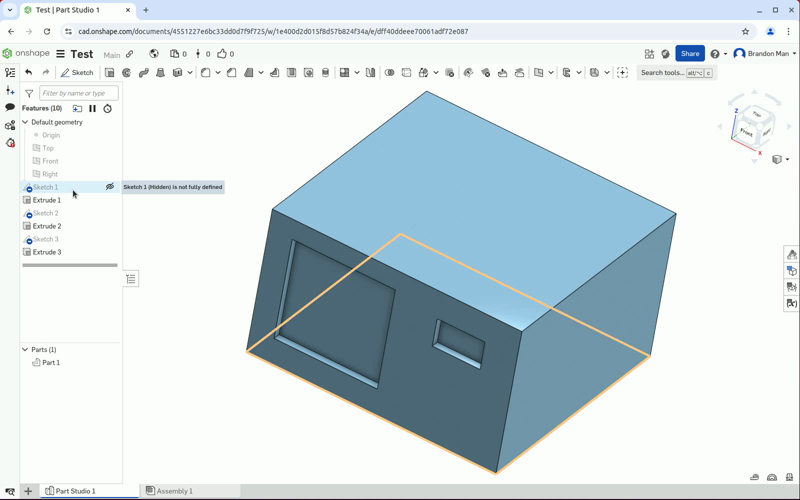
click(73, 189)